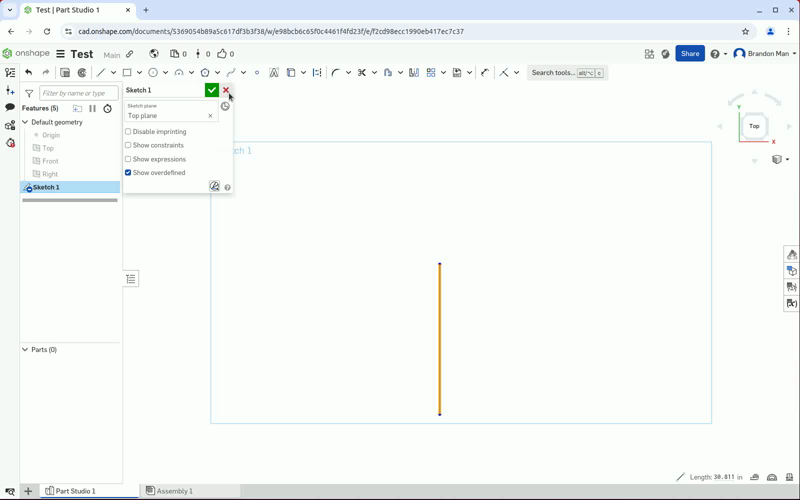
key(shift+h)
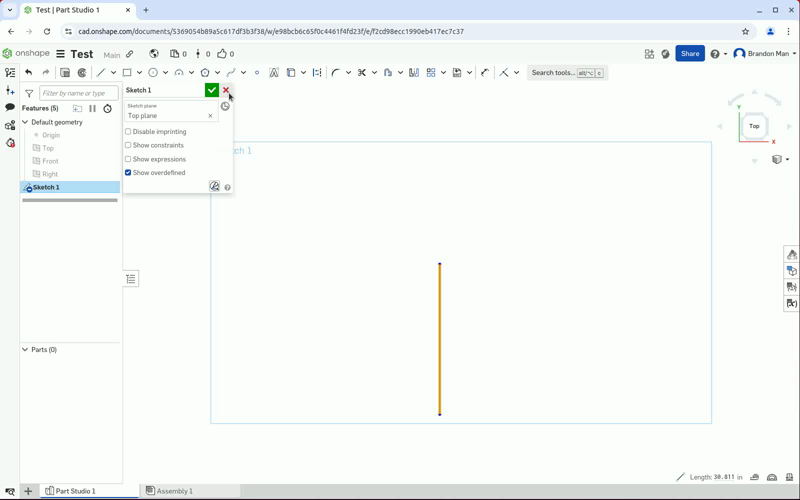
key(shift+s)
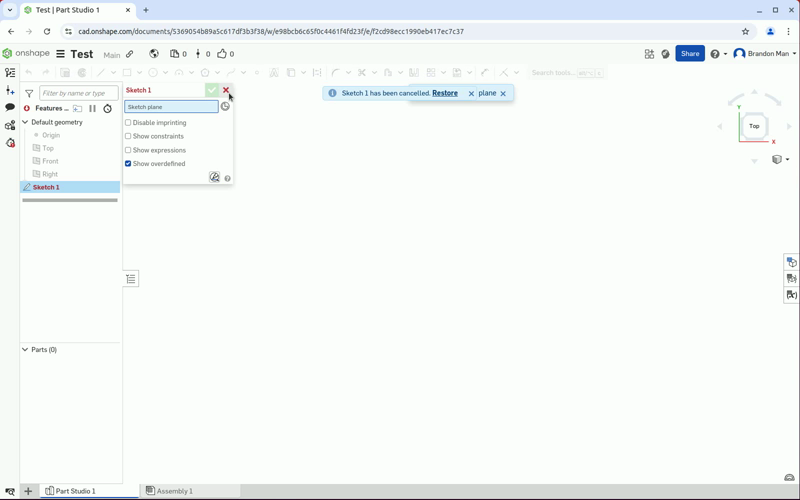
mouse_move(73, 150)
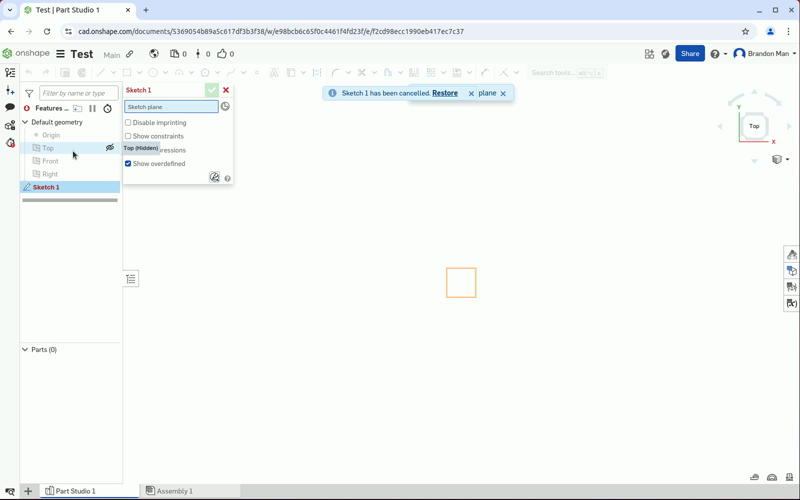
click(73, 150)
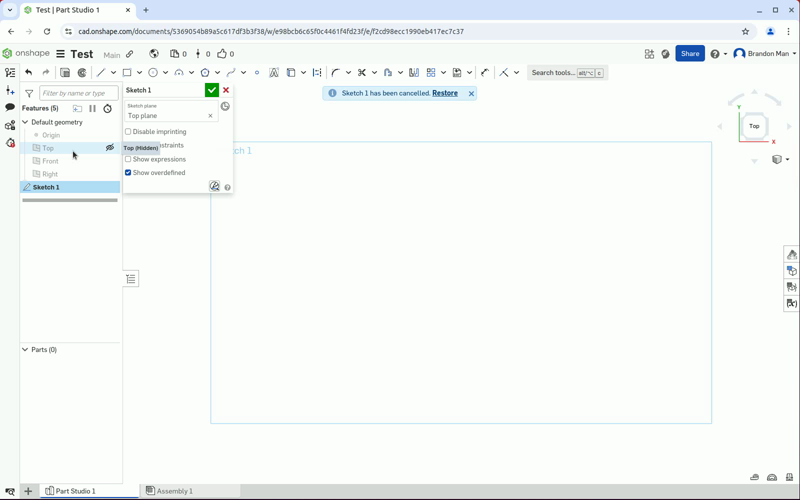
mouse_move(73, 352)
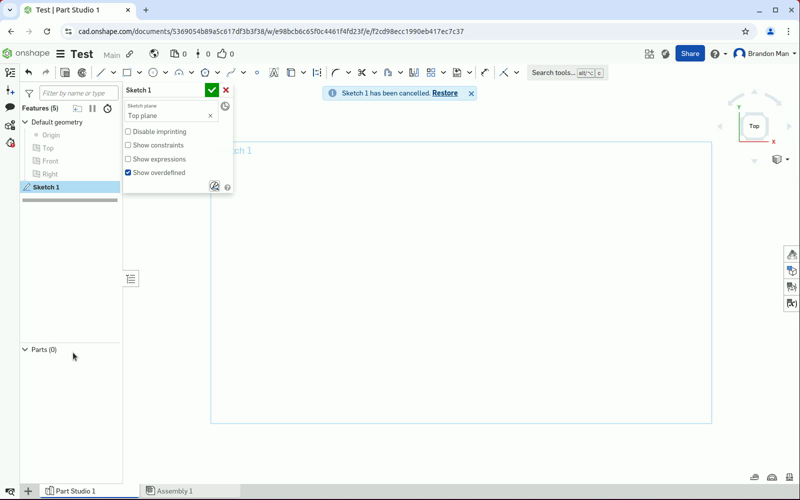
key(y)
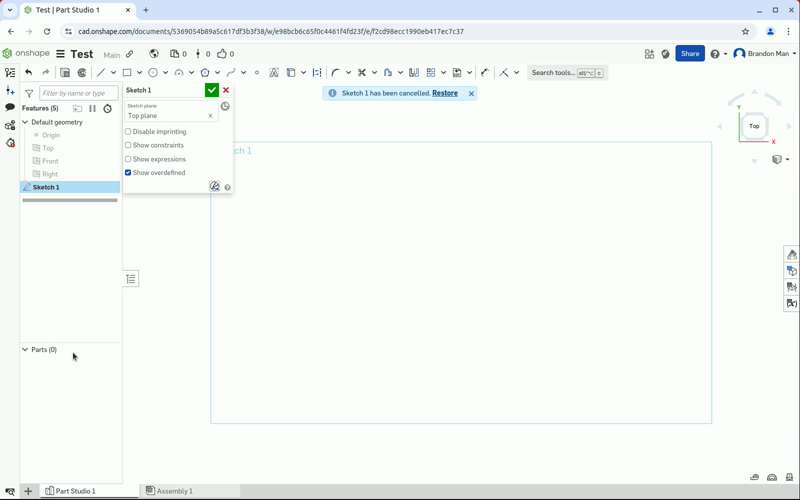
key(l)
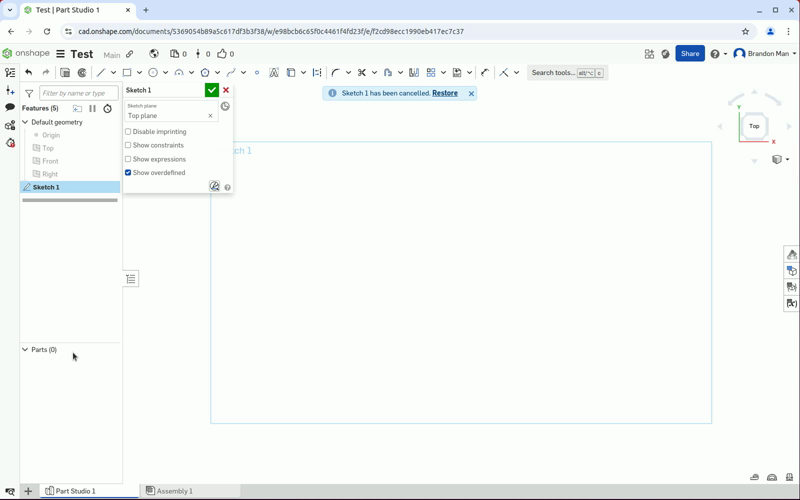
key_down(shift)
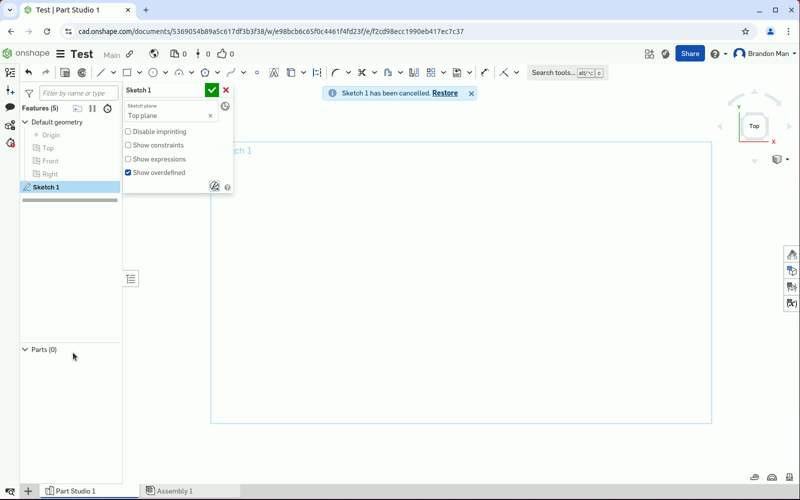
mouse_move(359, 339)
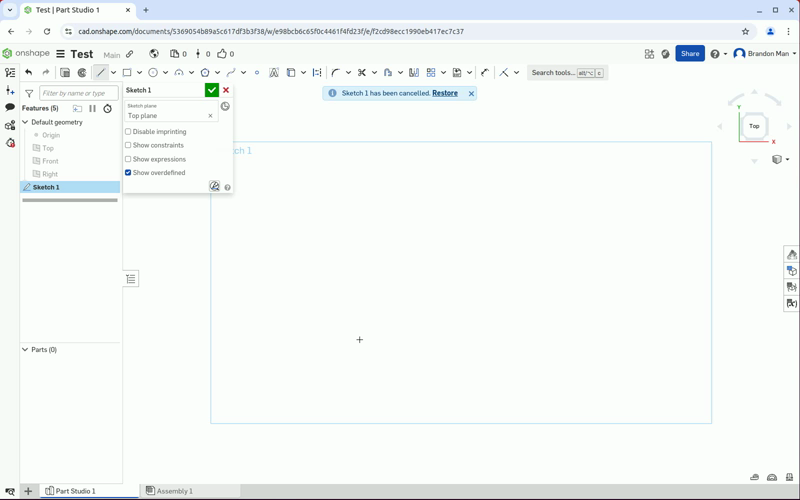
click(359, 339)
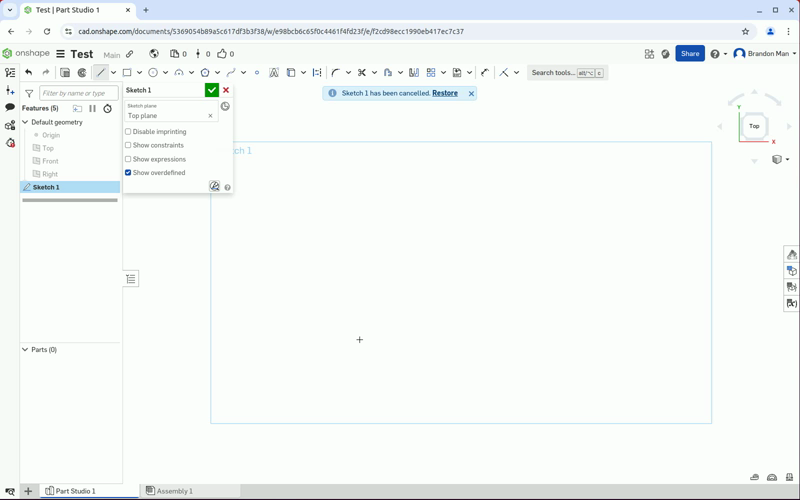
key_up(shift)
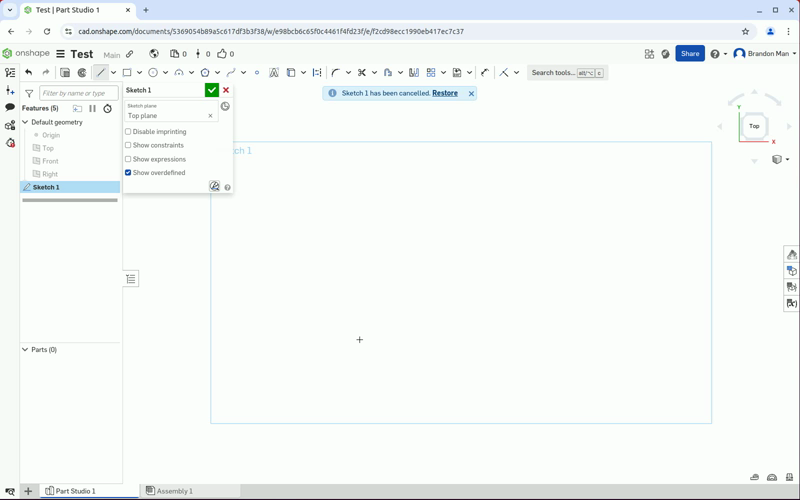
key_down(shift)
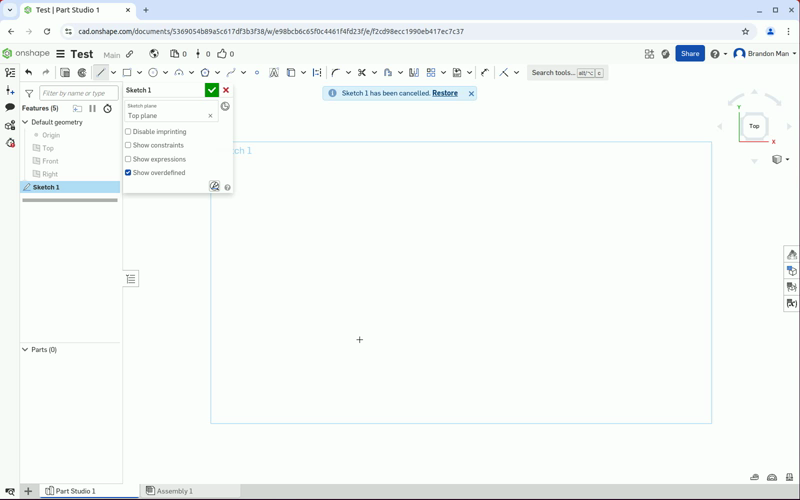
mouse_move(546, 339)
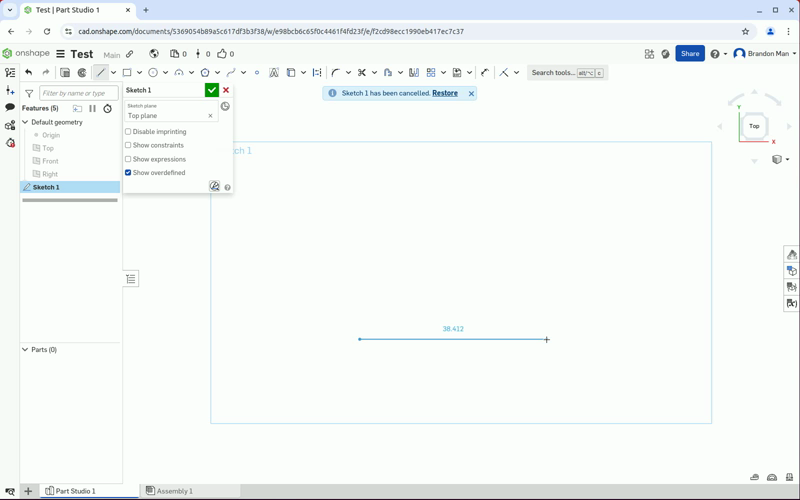
click(546, 339)
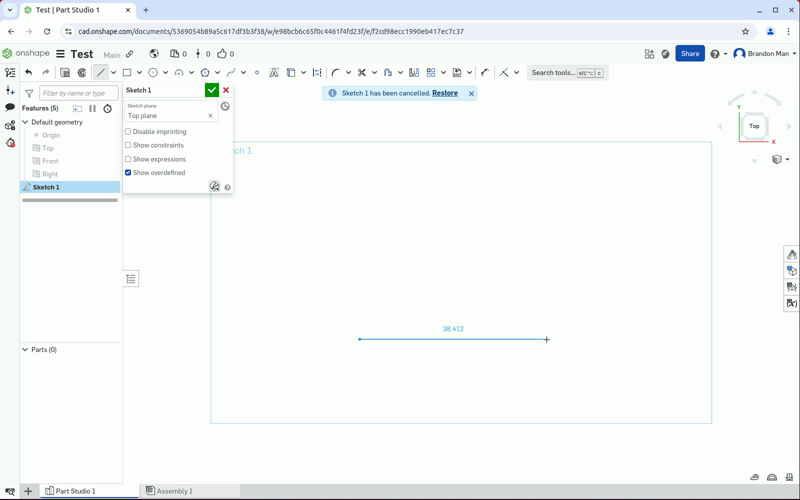
key_up(shift)
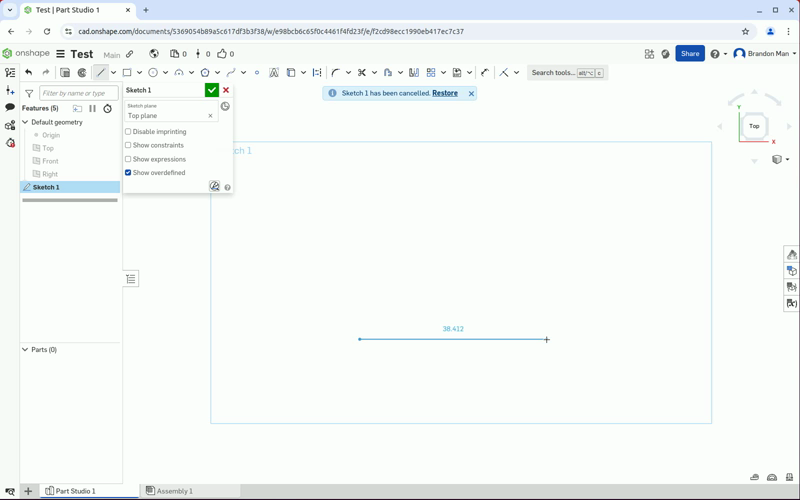
key_down(shift)
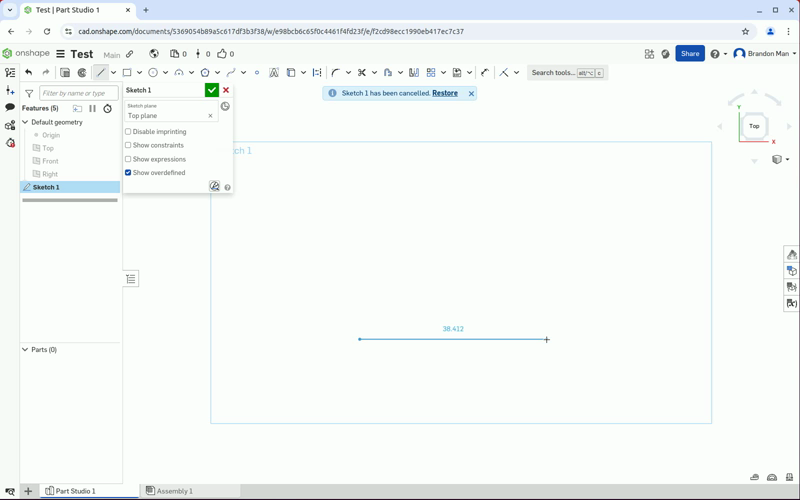
mouse_move(546, 227)
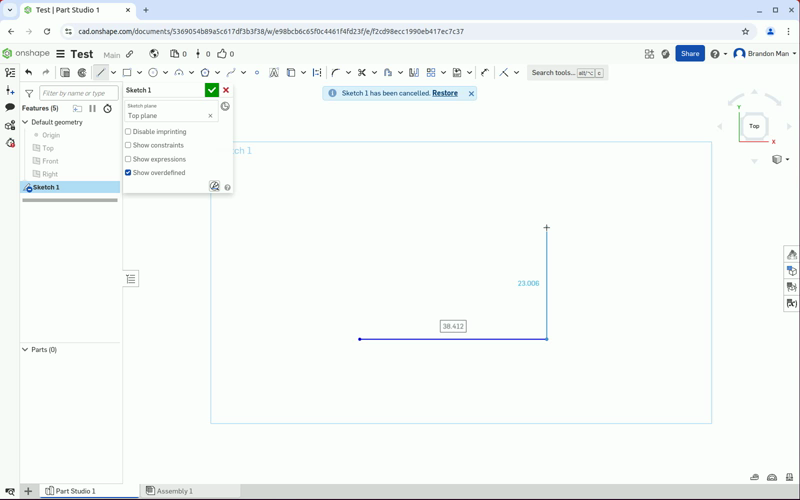
click(546, 227)
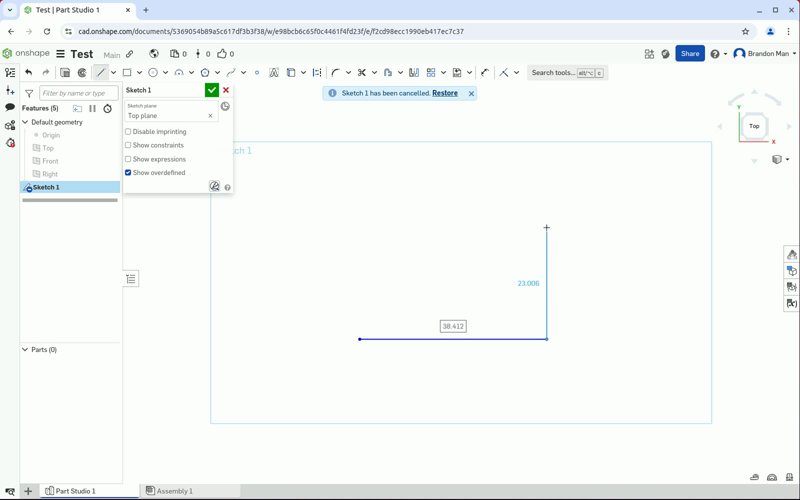
key_up(shift)
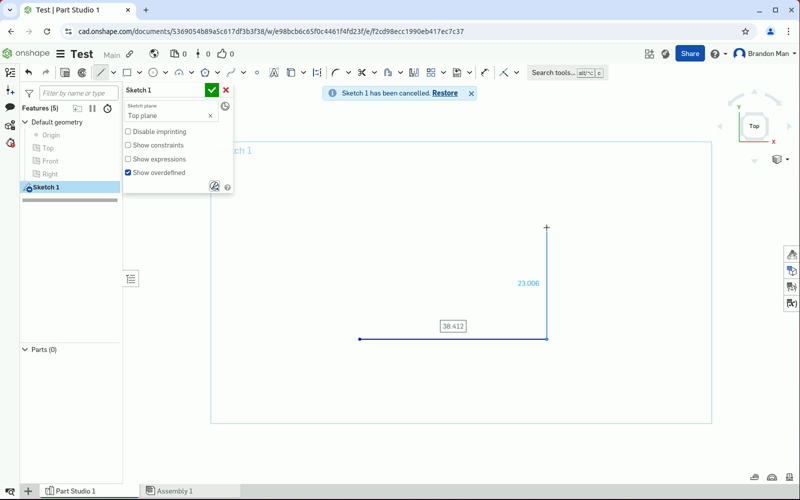
key_down(shift)
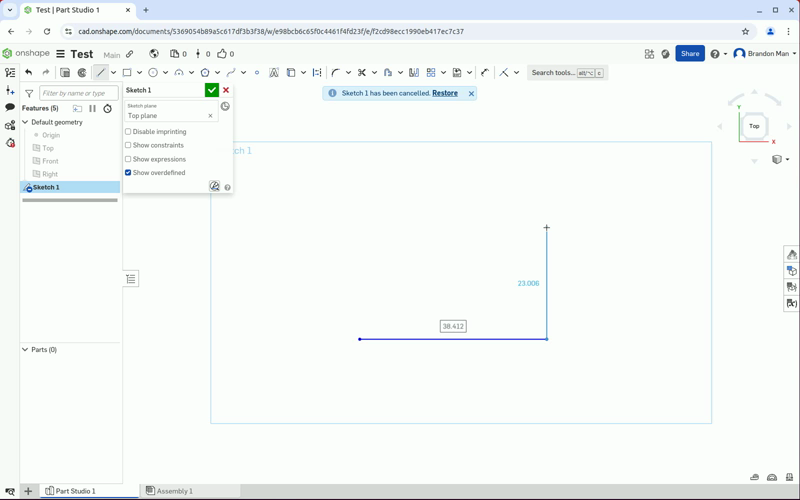
mouse_move(359, 227)
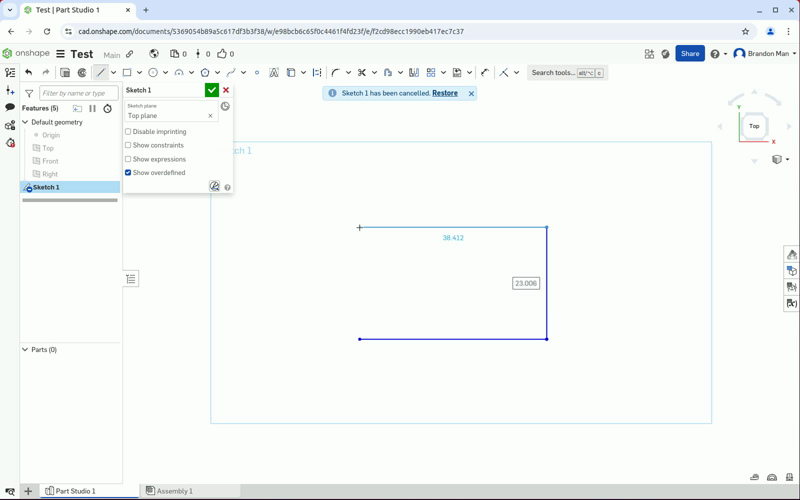
click(359, 227)
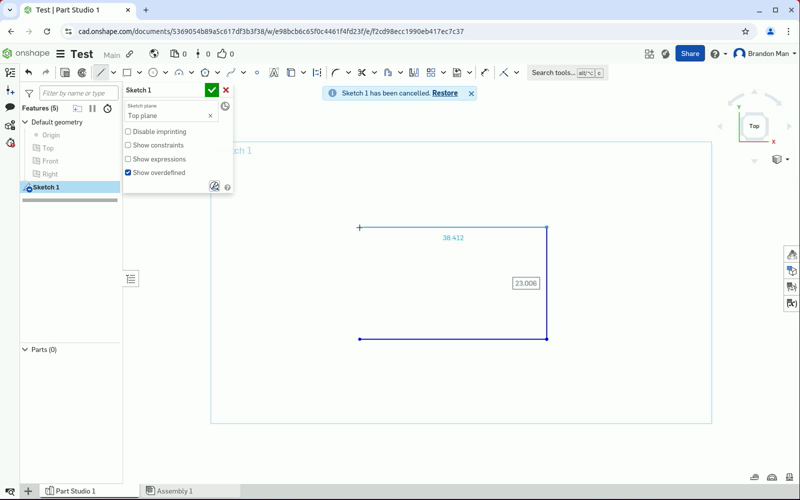
key_up(shift)
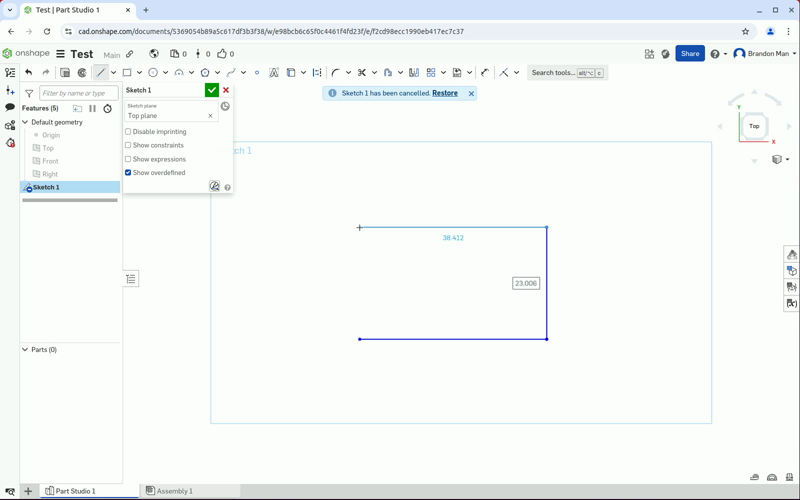
key_down(shift)
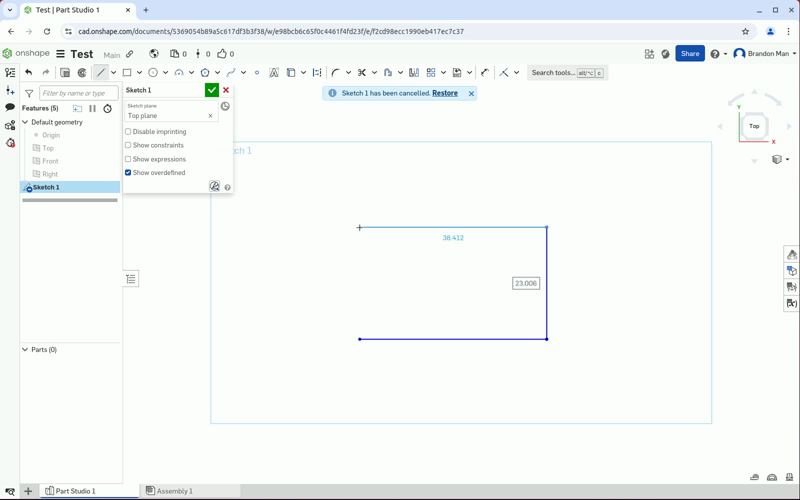
mouse_move(359, 299)
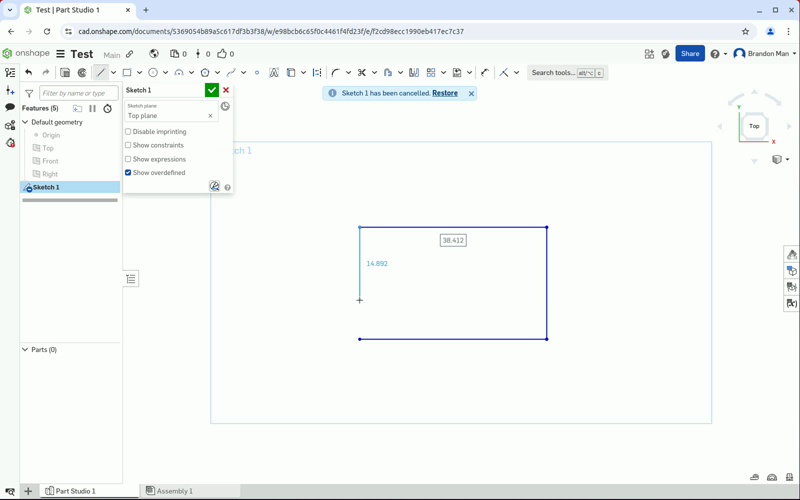
click(359, 299)
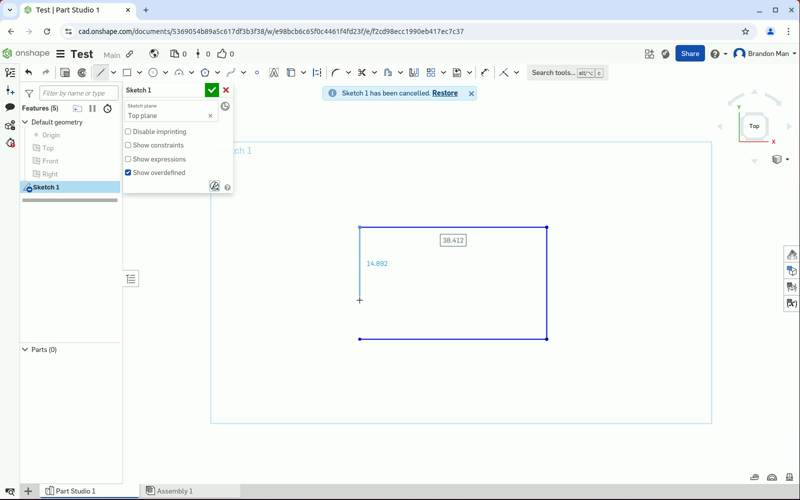
key_up(shift)
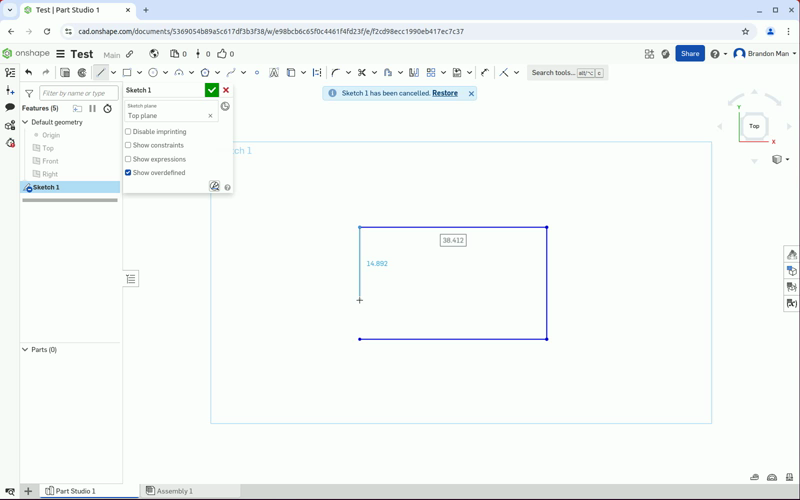
key_down(shift)
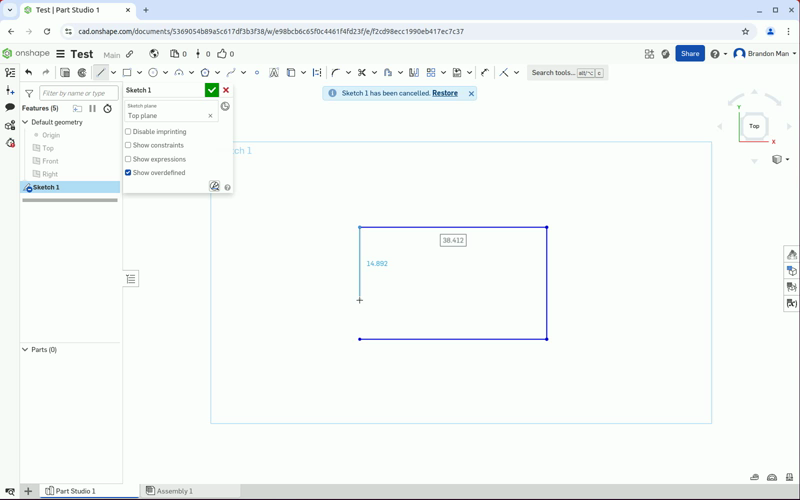
mouse_move(389, 299)
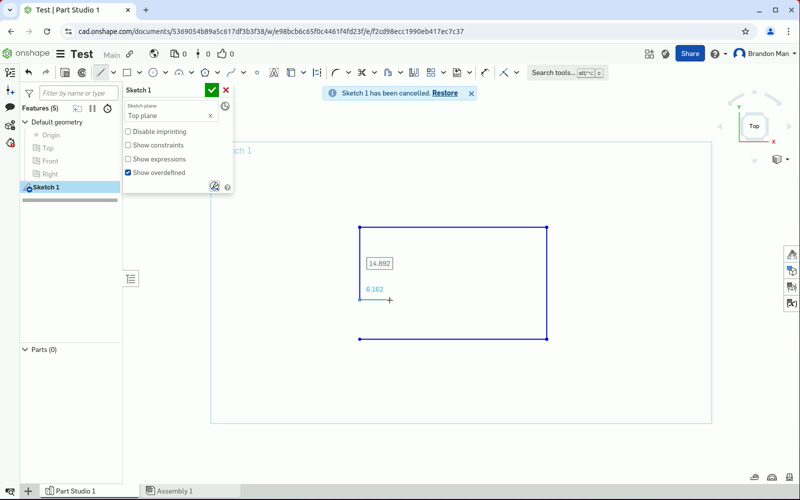
mouse_move(359, 327)
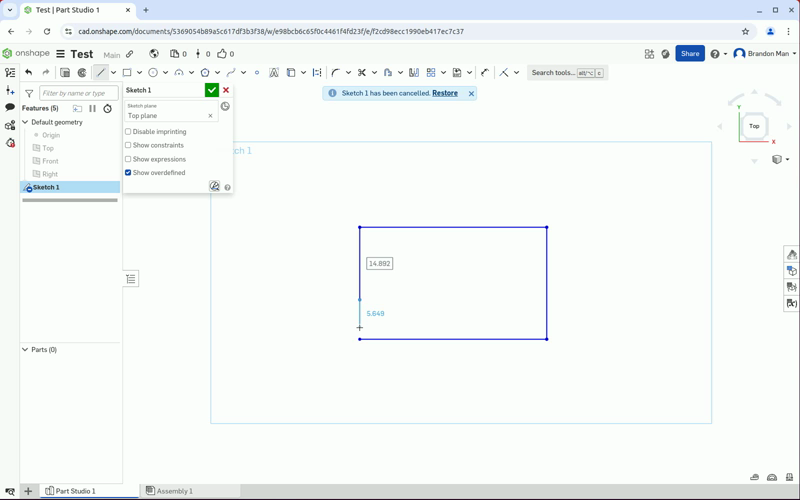
click(359, 327)
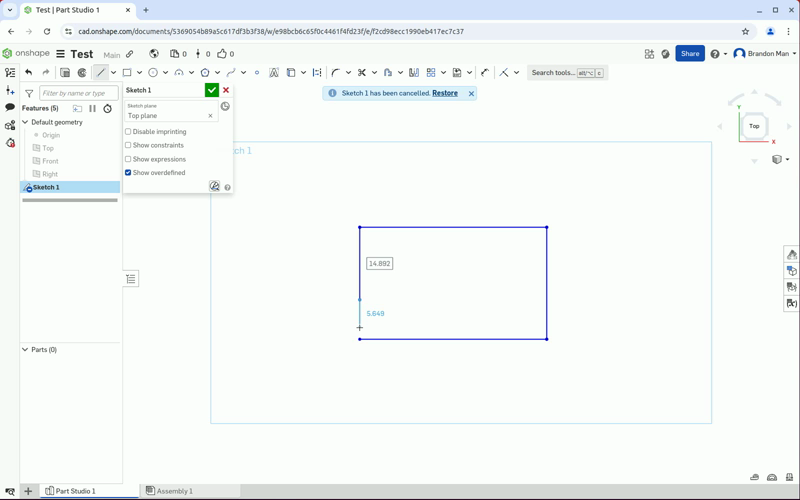
key_up(shift)
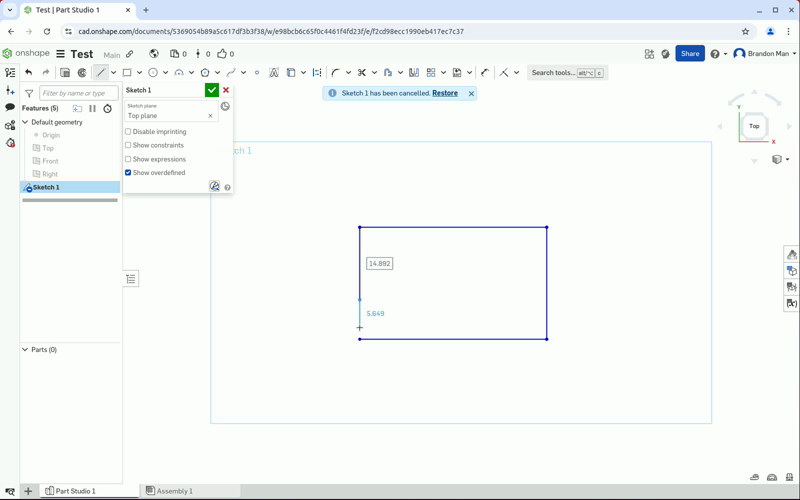
mouse_move(389, 327)
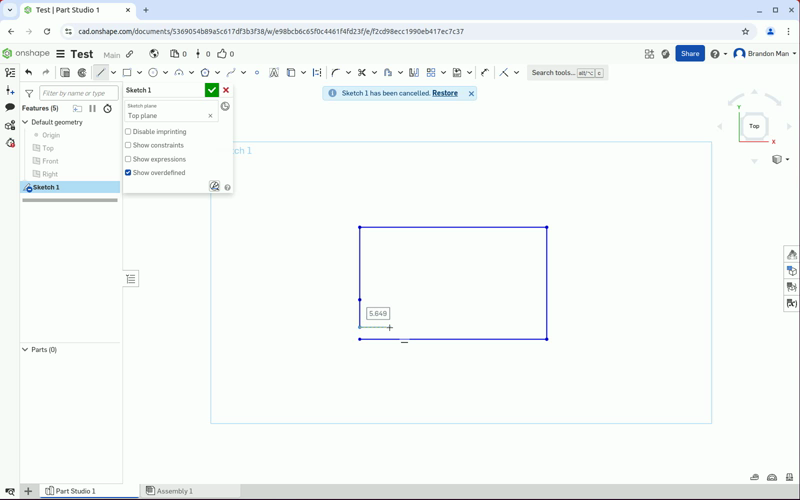
key_down(shift)
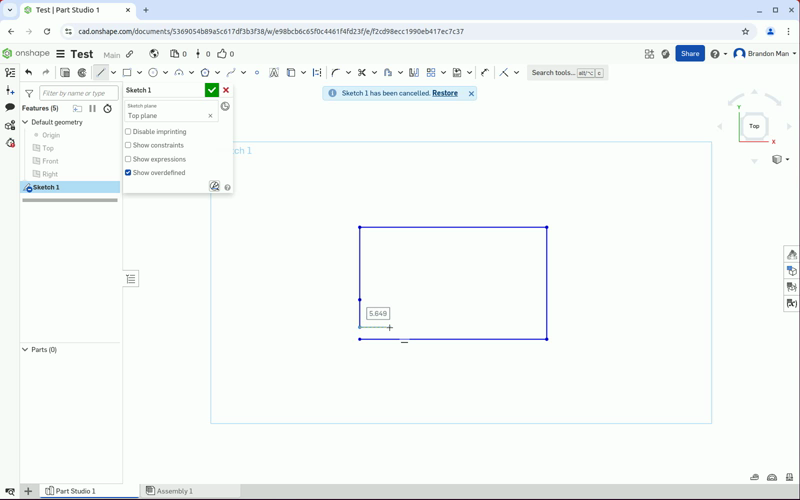
mouse_move(359, 339)
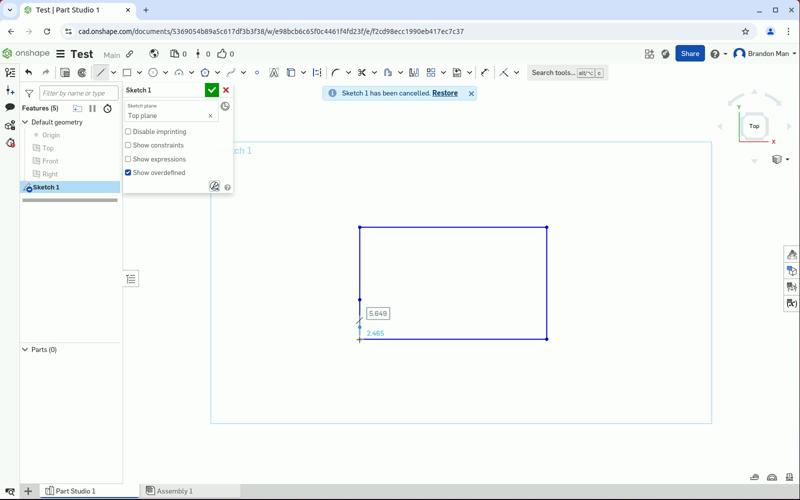
key_up(shift)
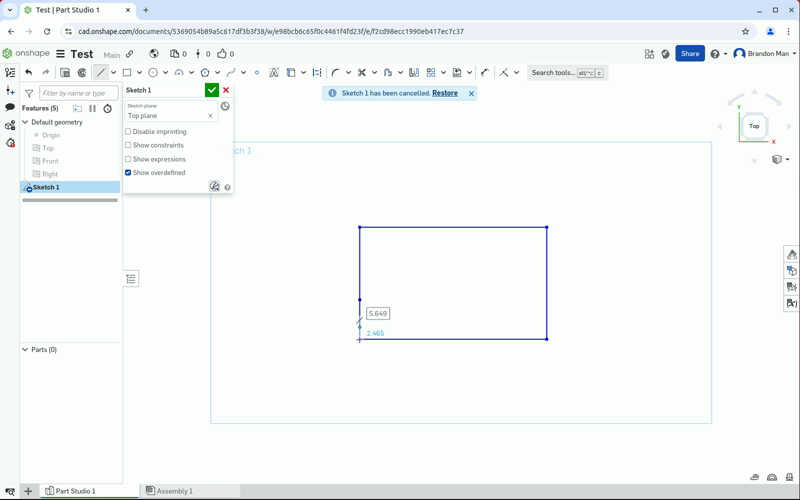
click(359, 339)
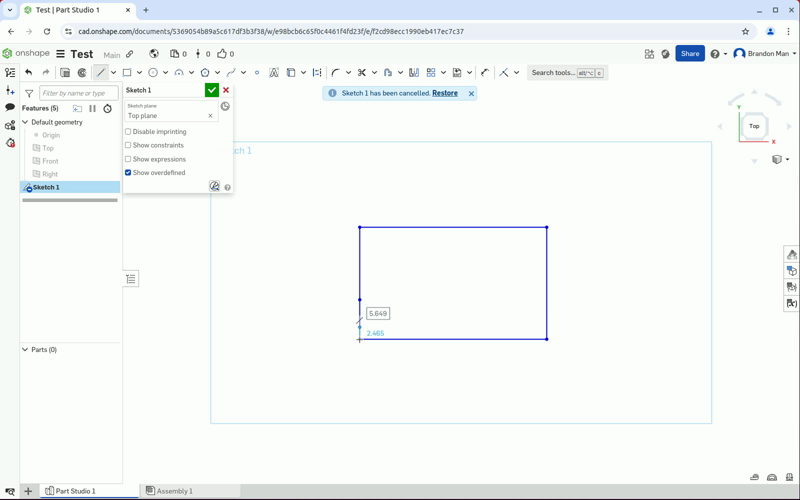
key(esc)
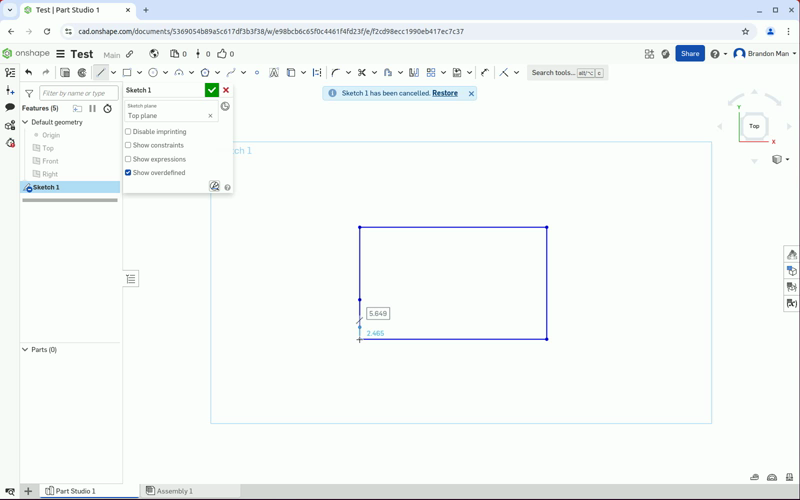
mouse_move(390, 266)
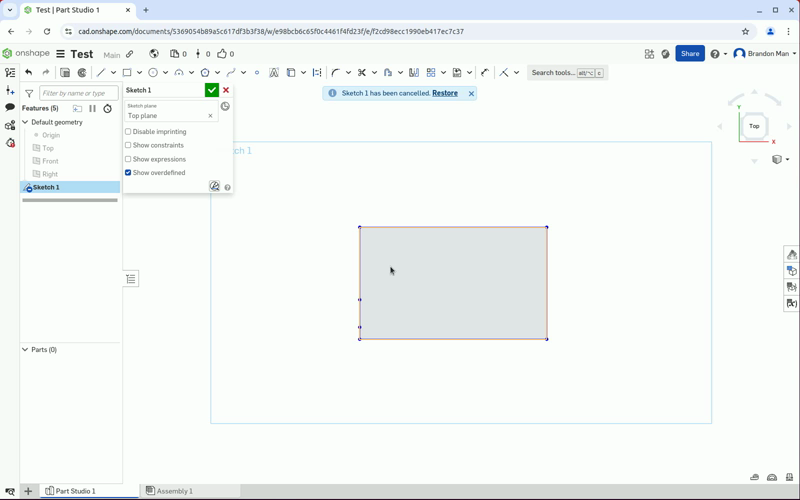
click(390, 266)
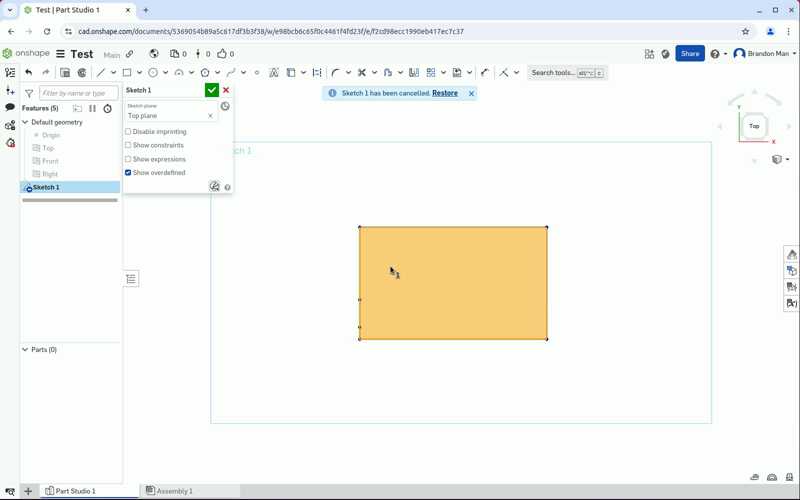
mouse_move(73, 352)
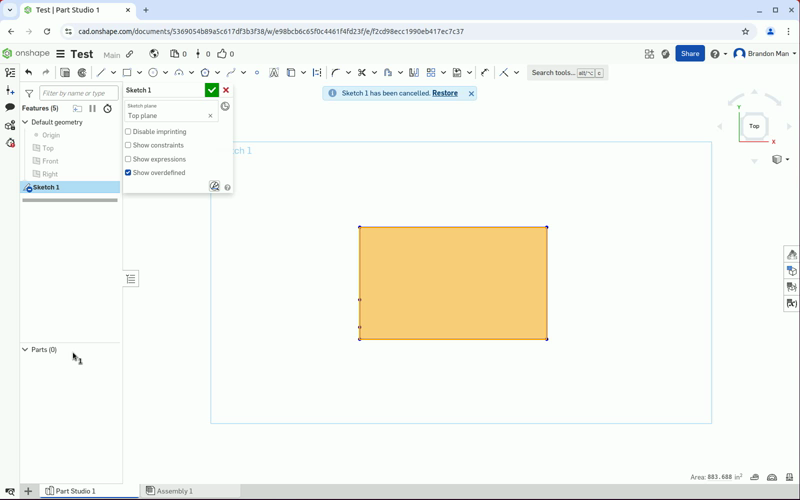
key(shift+y)
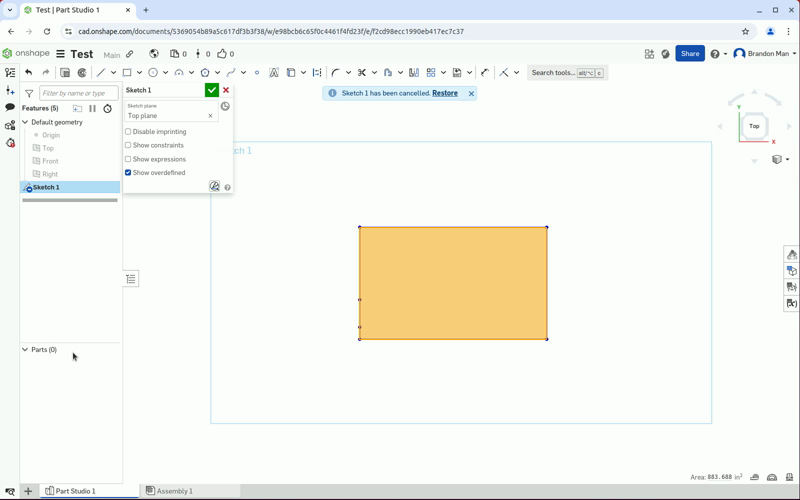
key(shift+e)
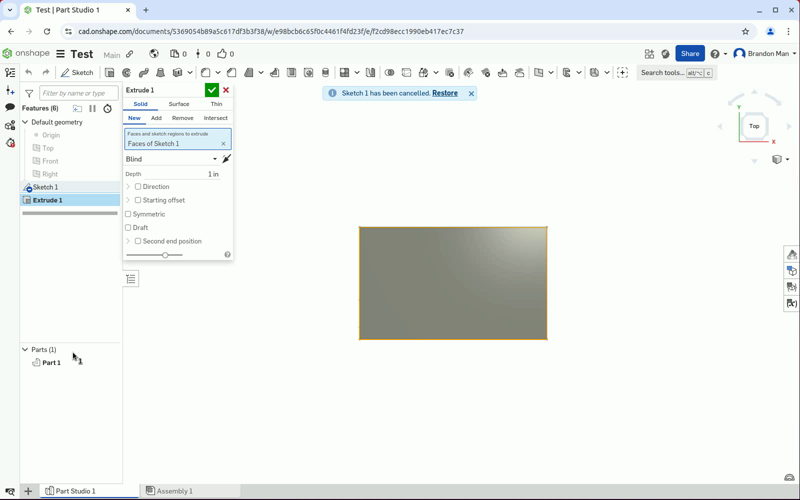
mouse_move(143, 106)
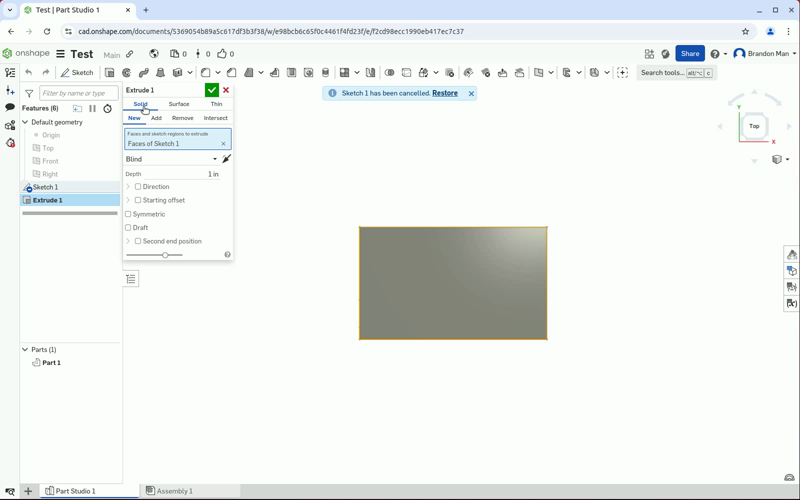
click(143, 106)
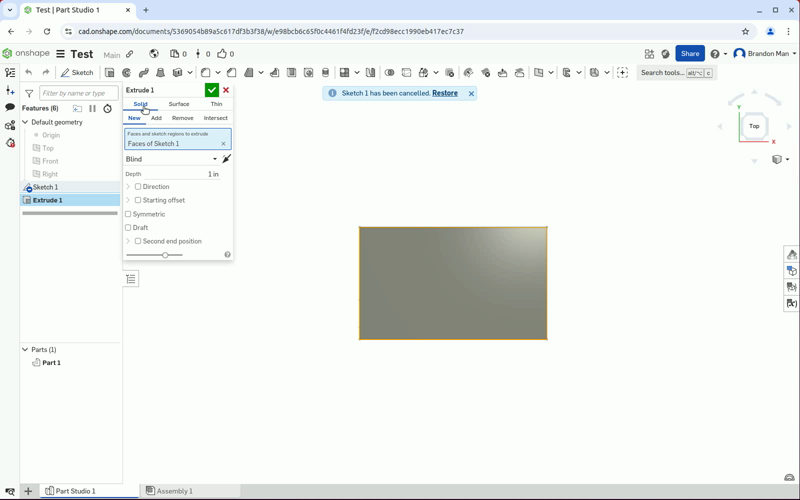
mouse_move(137, 120)
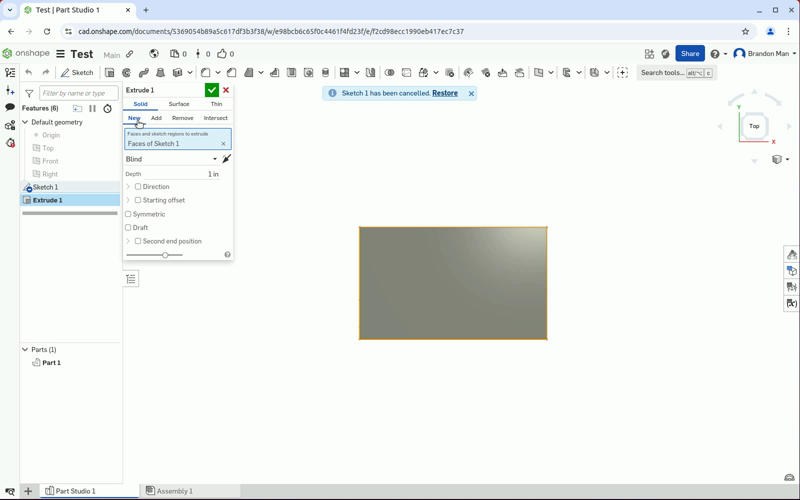
click(137, 120)
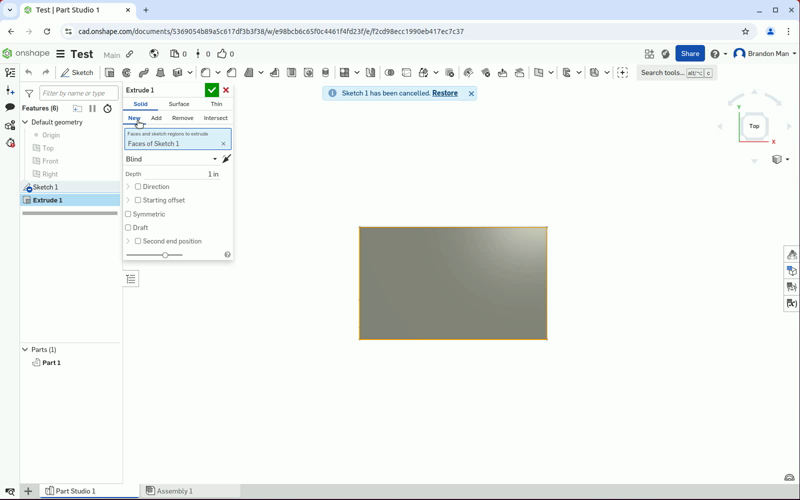
key(tab, 4)
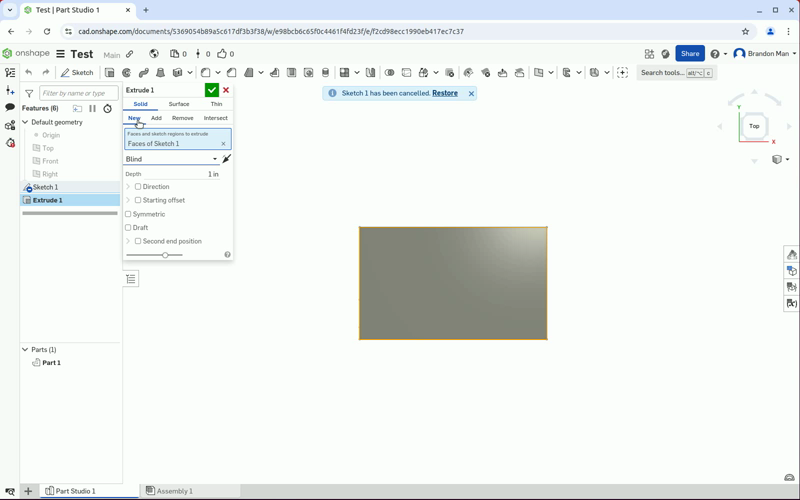
text(4.574)
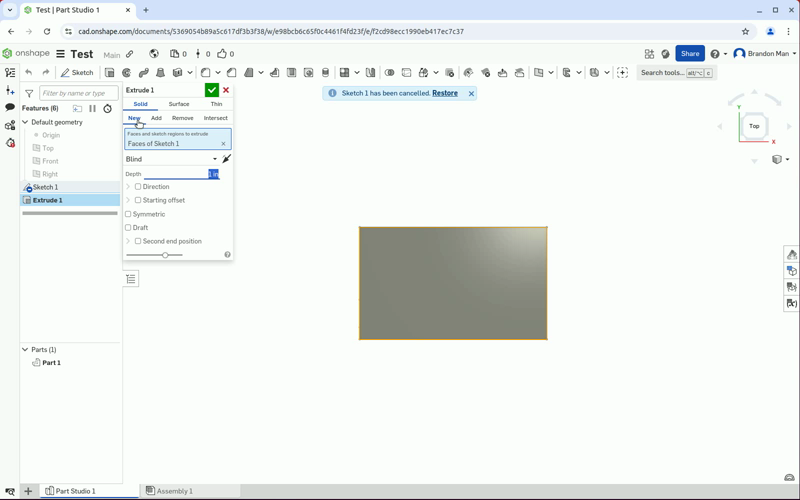
key(tab, 3)
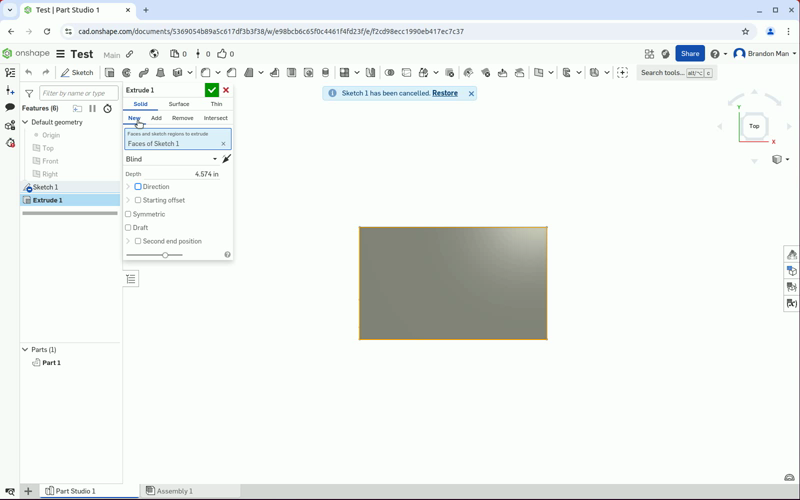
key(tab, 2)
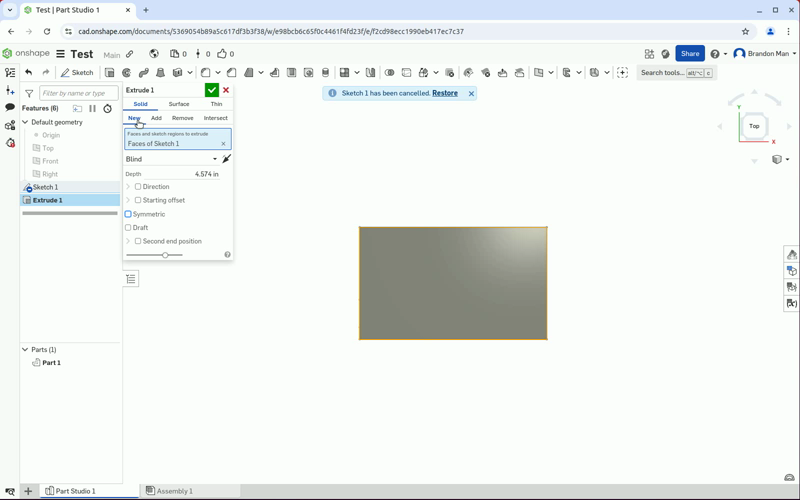
key(space)
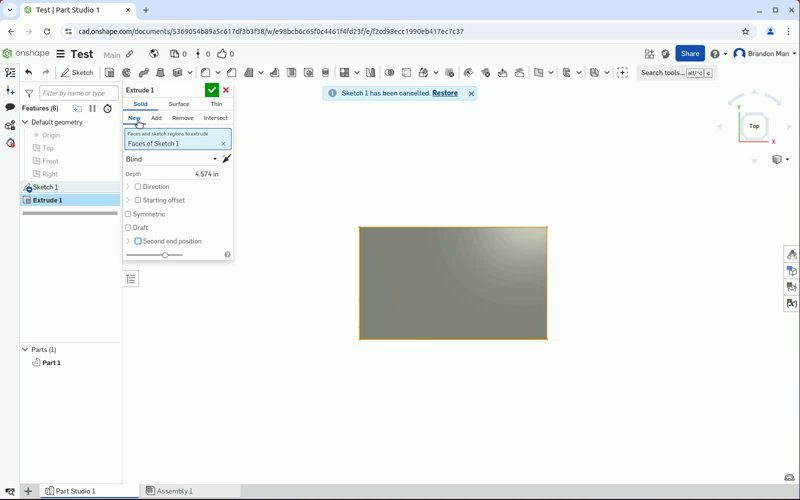
key(tab, 3)
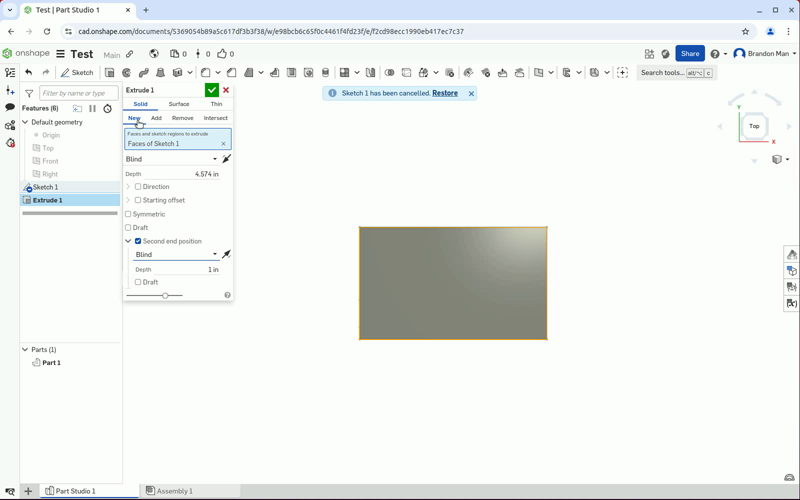
text(2.648)
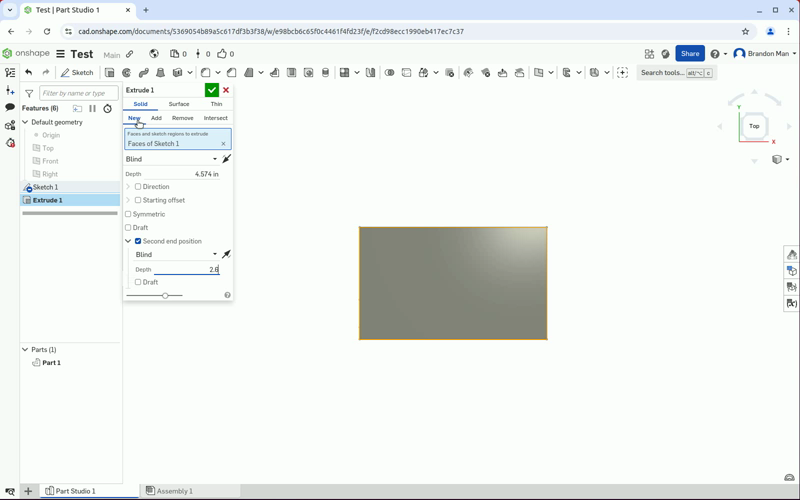
key(enter)
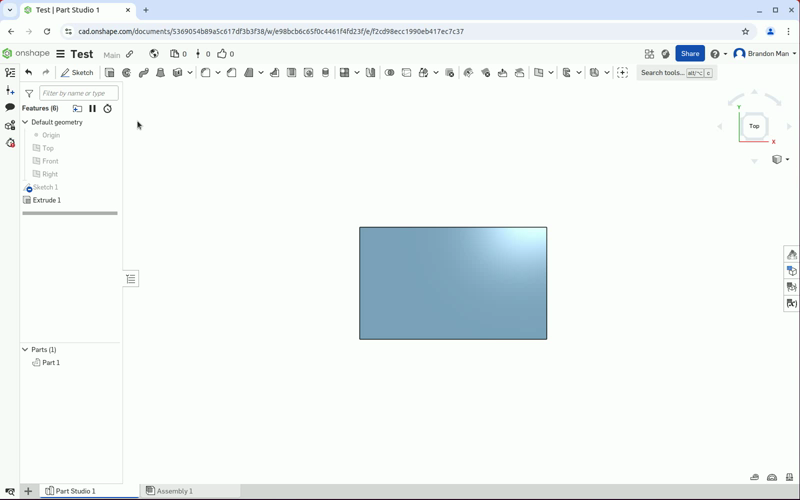
key(shift+h)
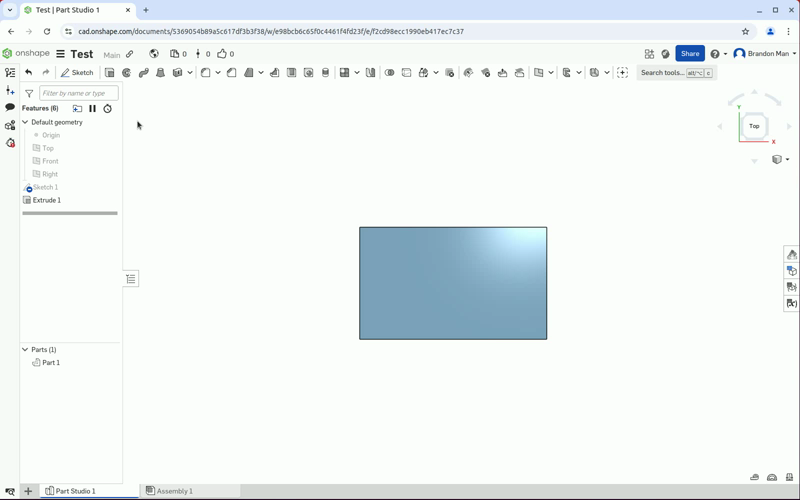
key(shift+h)
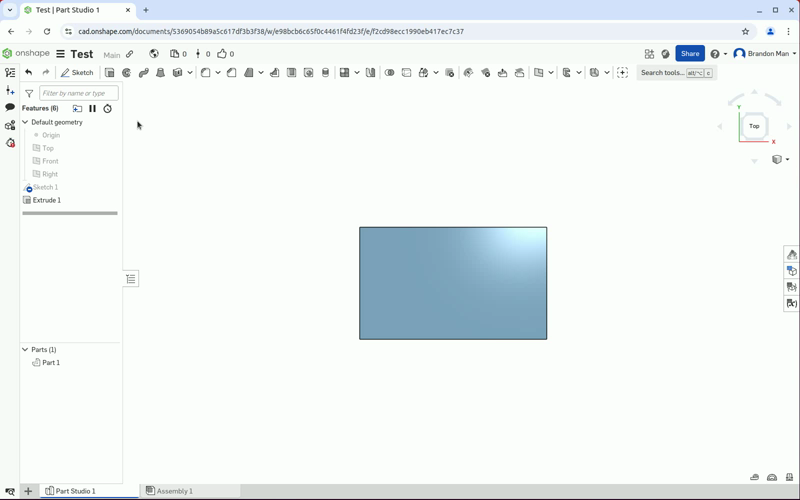
mouse_move(73, 189)
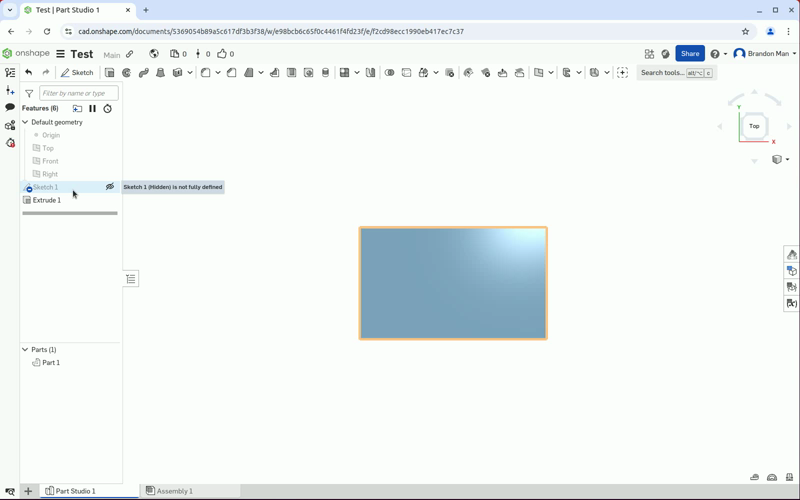
click(73, 189)
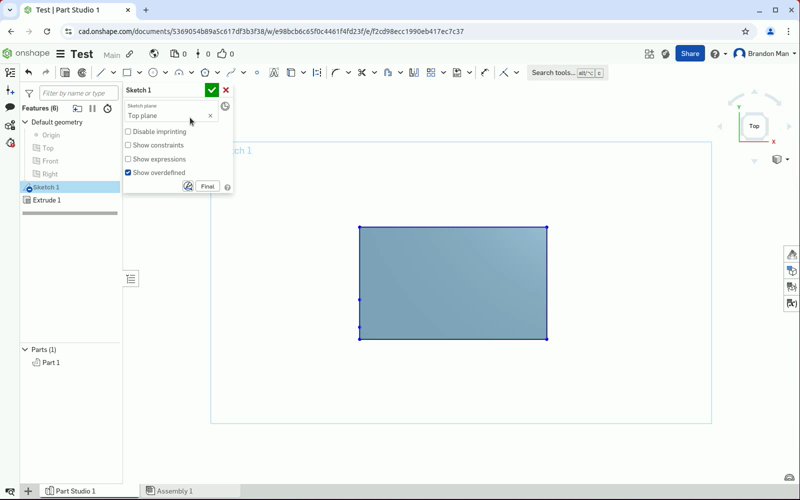
mouse_move(229, 92)
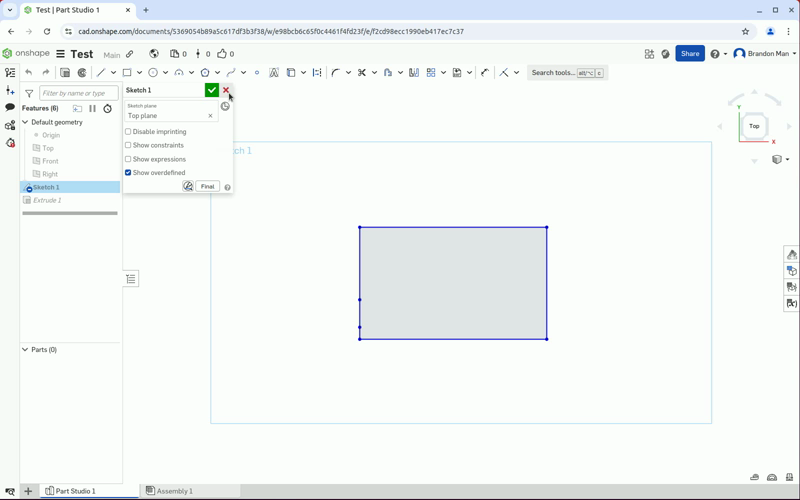
click(229, 92)
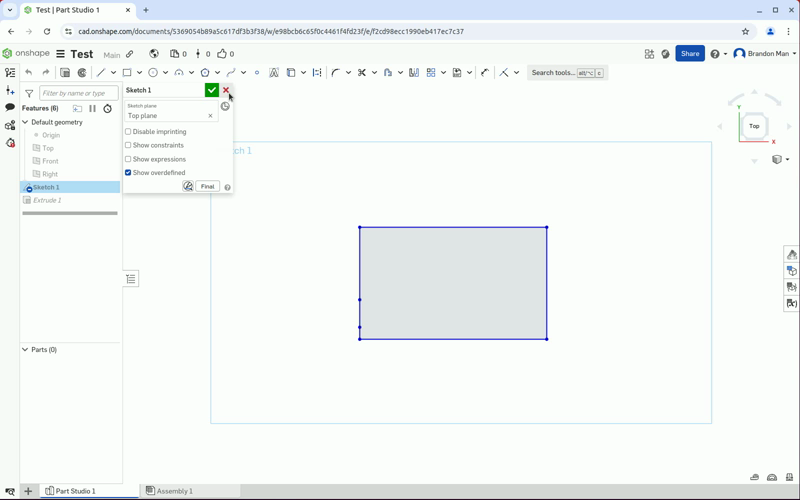
key(shift+s)
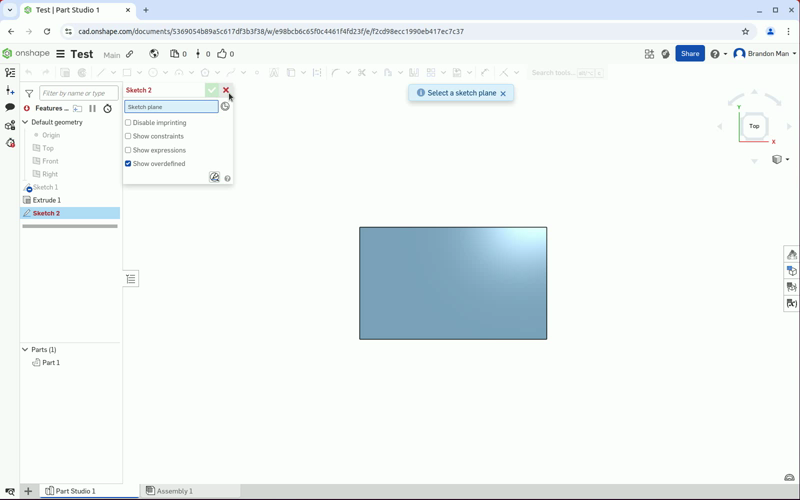
mouse_move(73, 150)
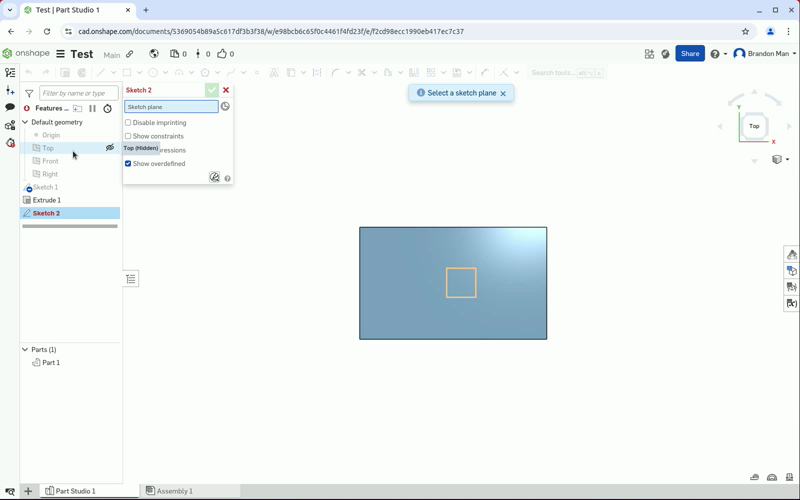
click(73, 150)
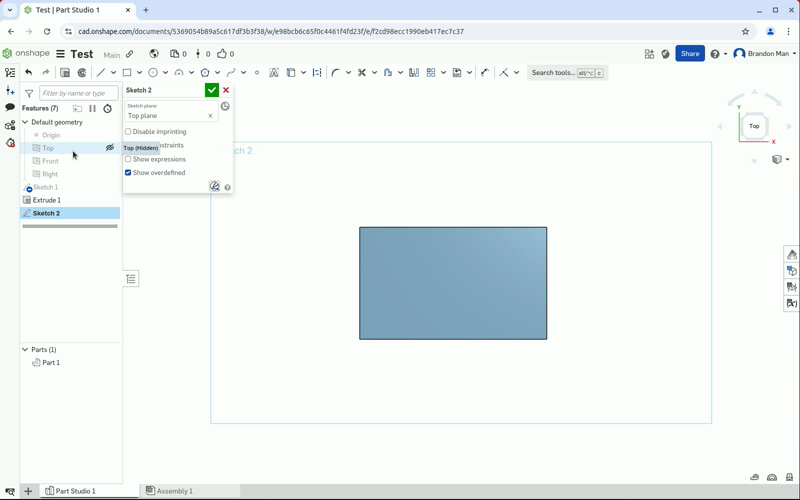
mouse_move(73, 352)
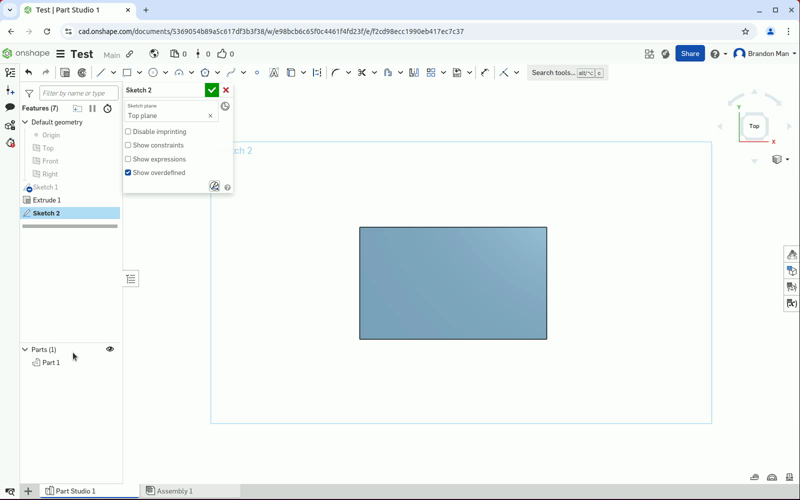
key(y)
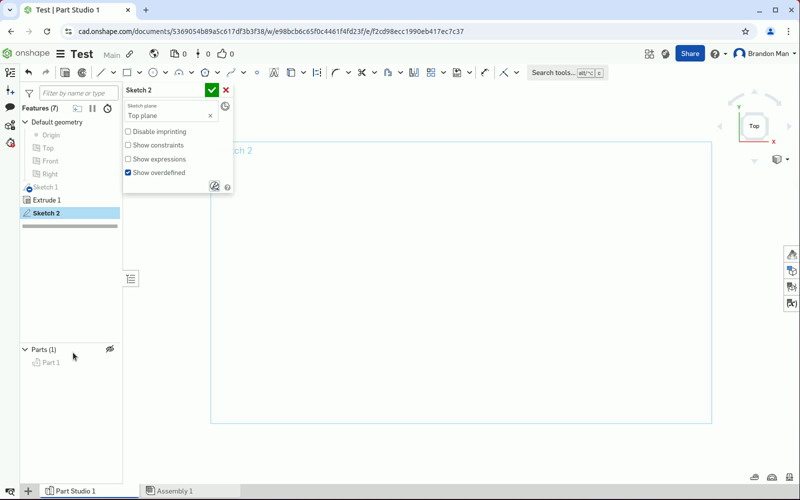
key(l)
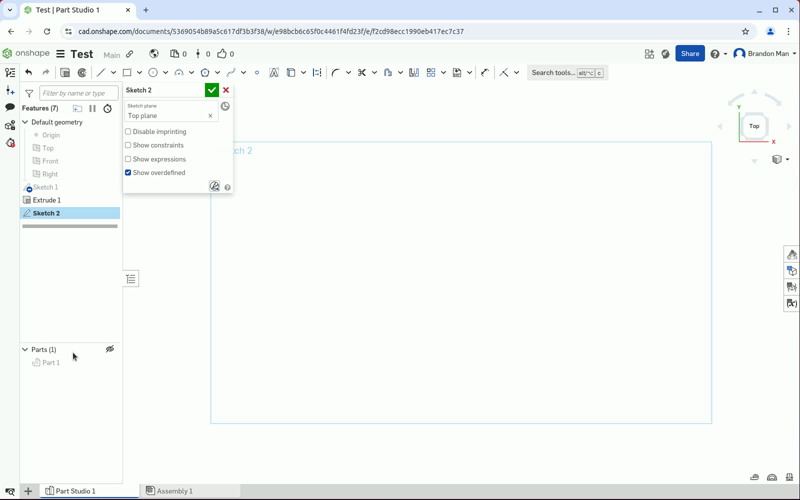
key_down(shift)
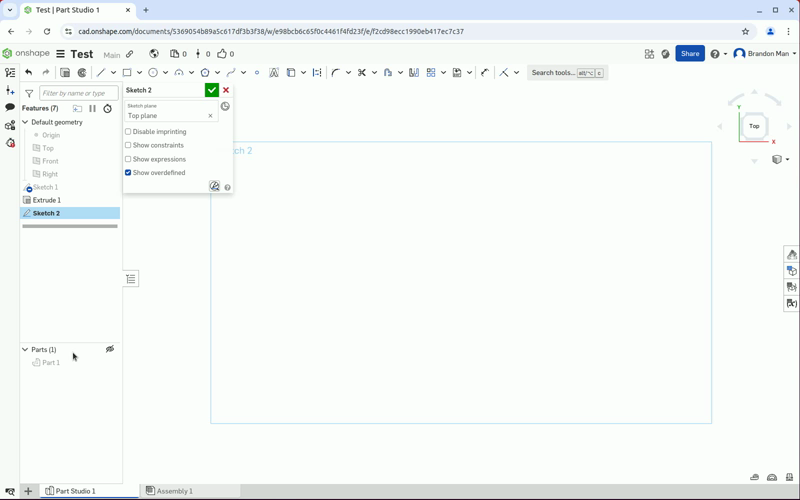
mouse_move(359, 351)
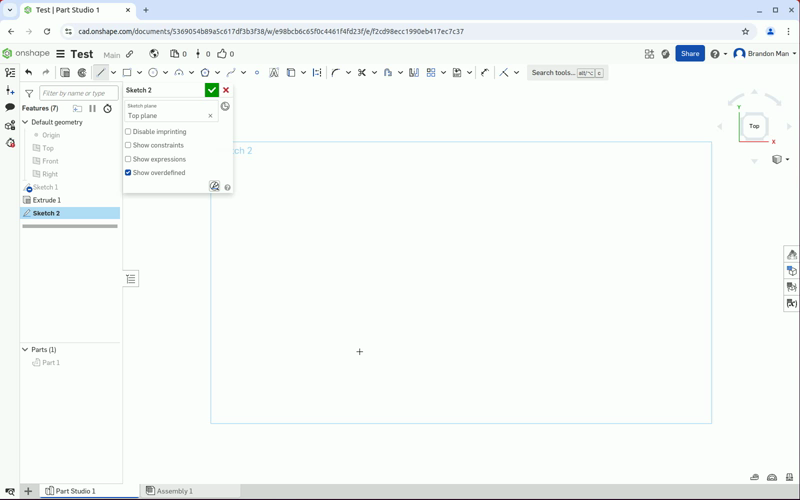
click(359, 351)
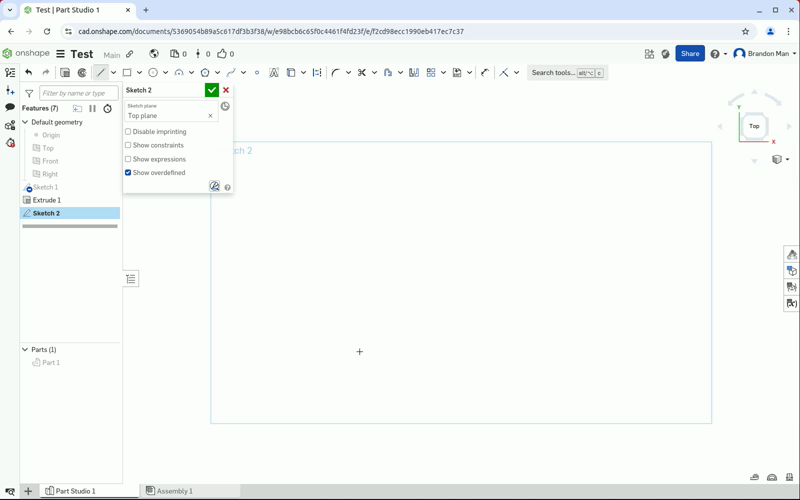
key_up(shift)
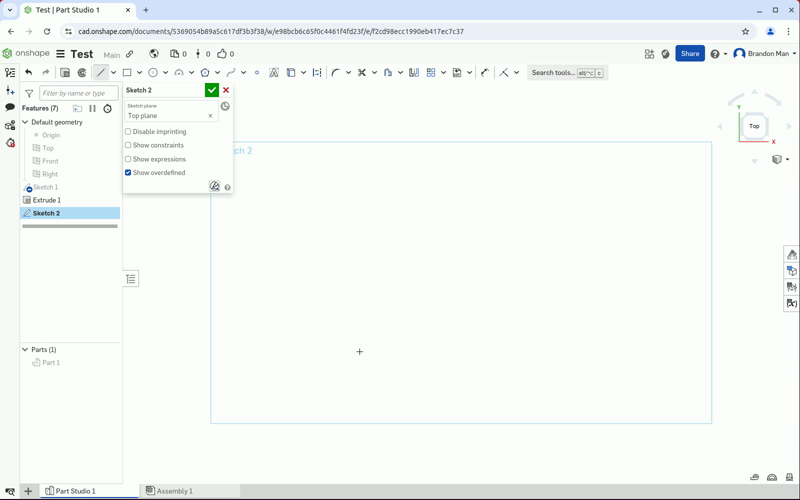
key_down(shift)
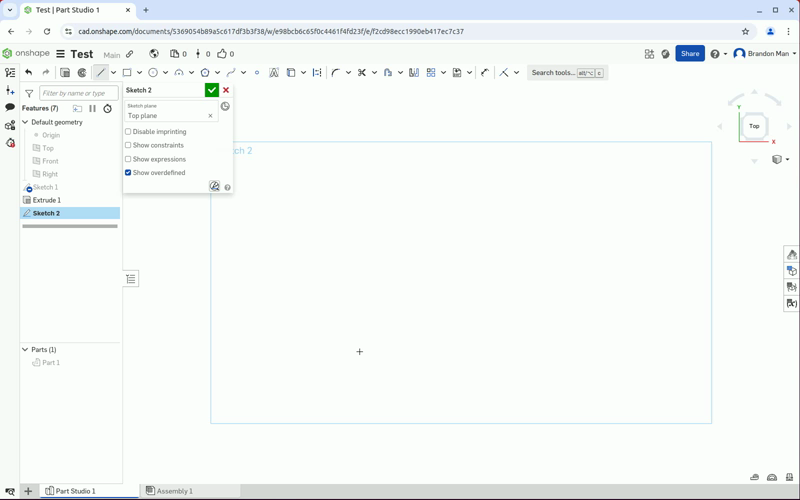
mouse_move(558, 351)
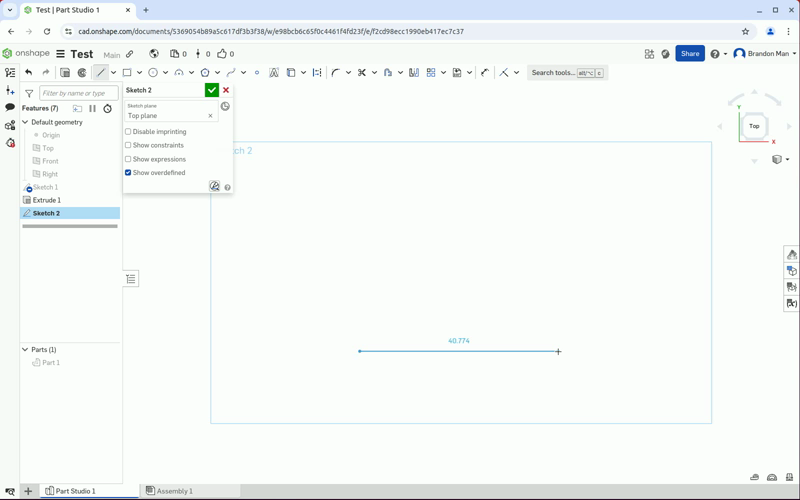
click(558, 351)
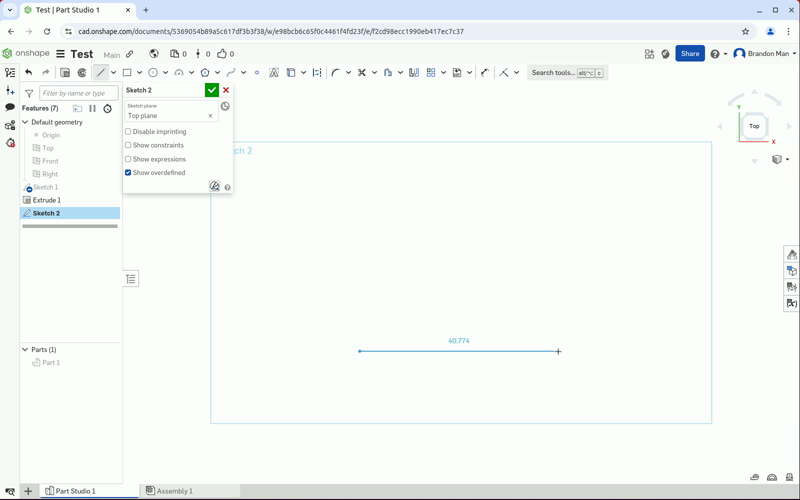
key_up(shift)
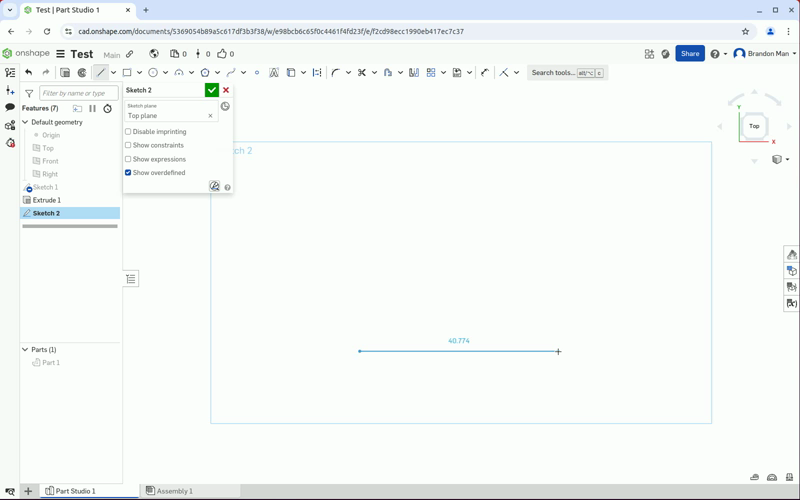
key_down(shift)
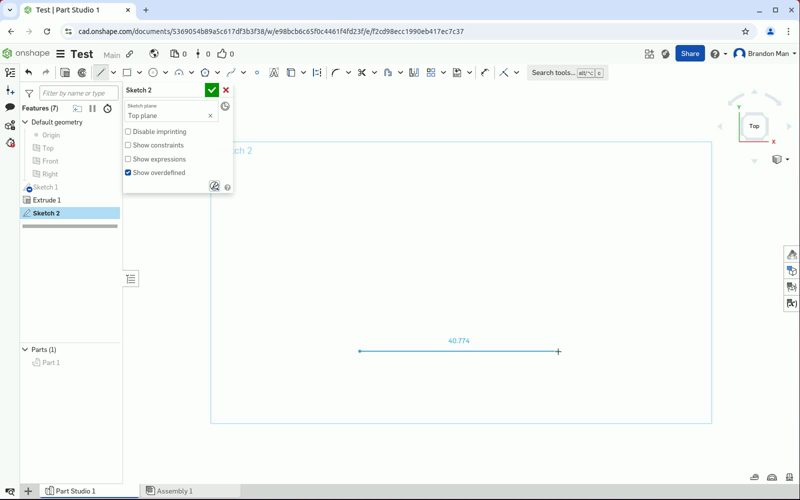
mouse_move(558, 215)
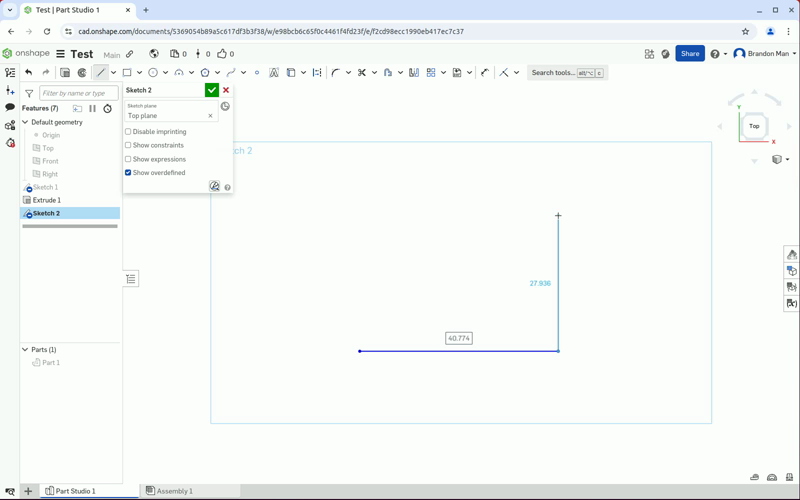
click(558, 215)
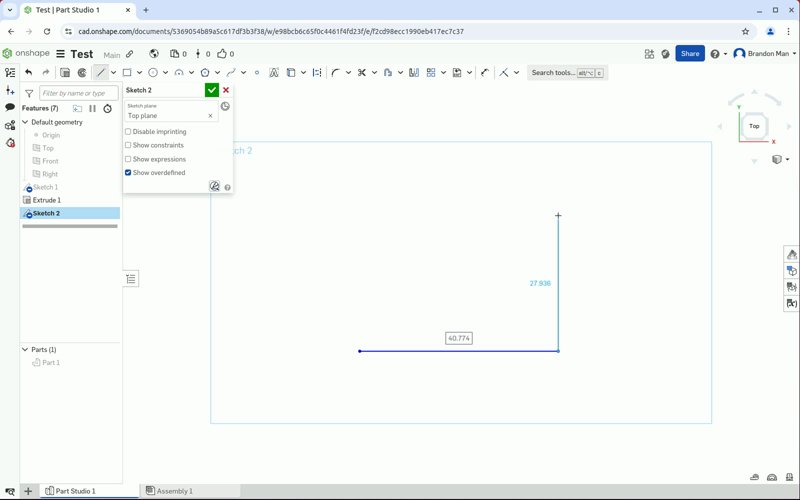
key_up(shift)
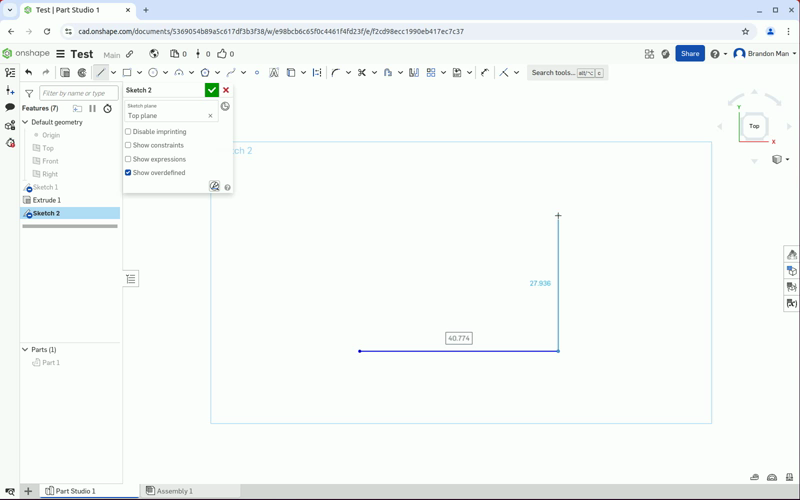
key_down(shift)
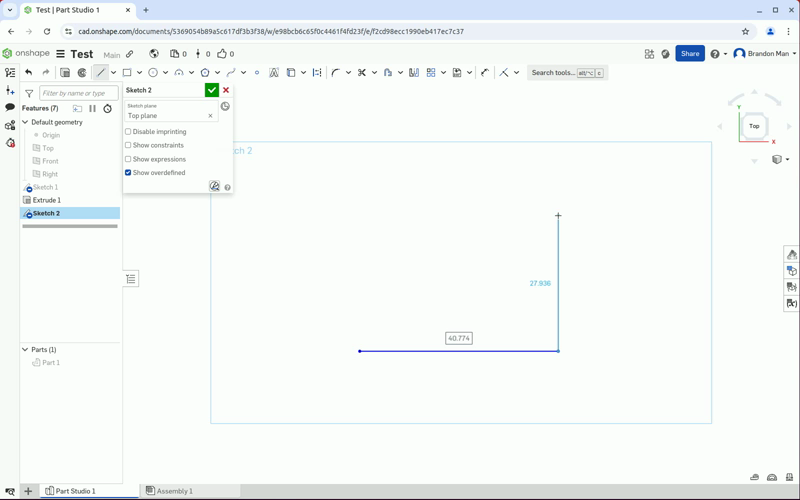
mouse_move(359, 215)
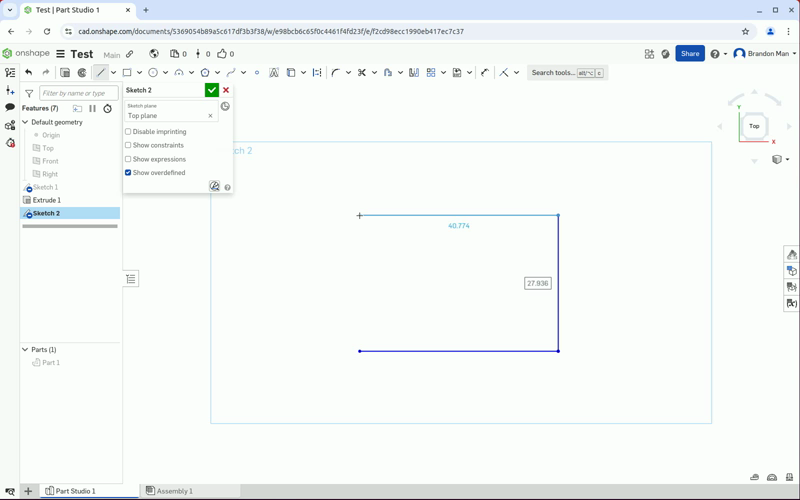
click(359, 215)
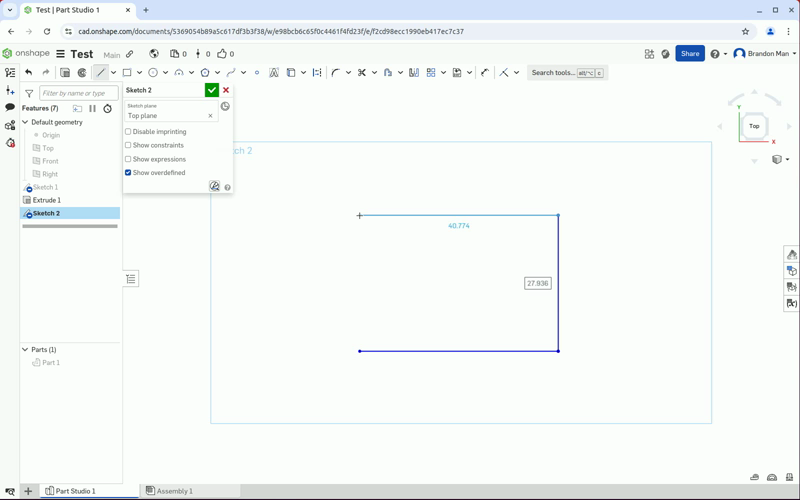
key_up(shift)
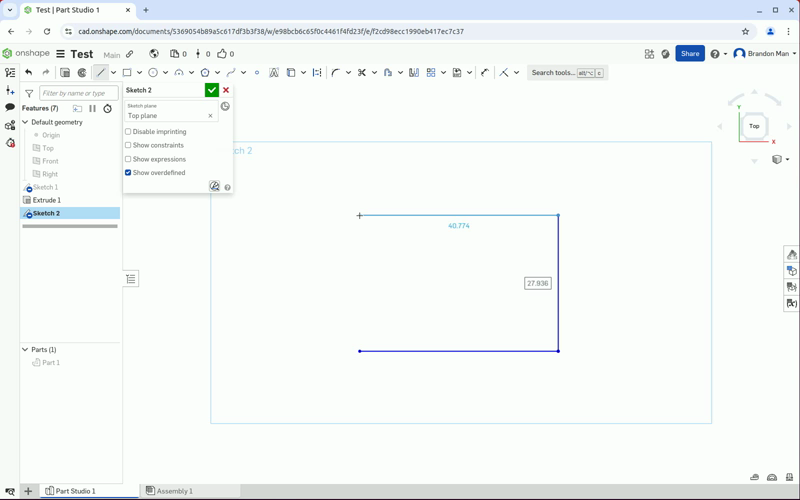
key_down(shift)
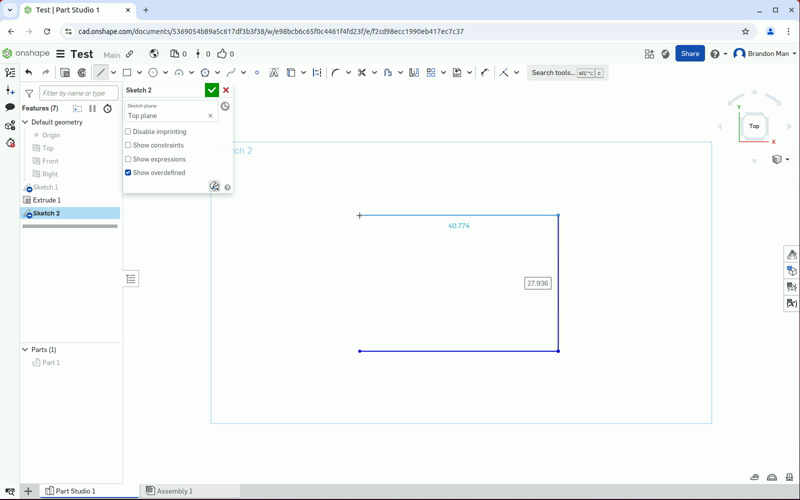
mouse_move(389, 215)
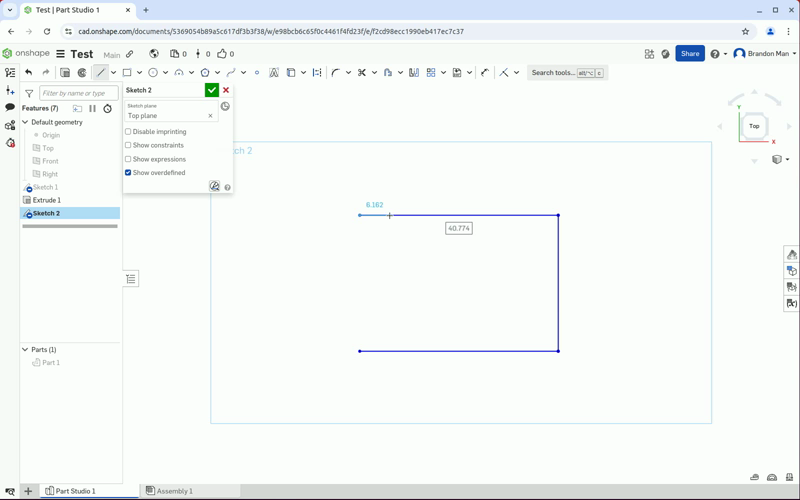
mouse_move(359, 227)
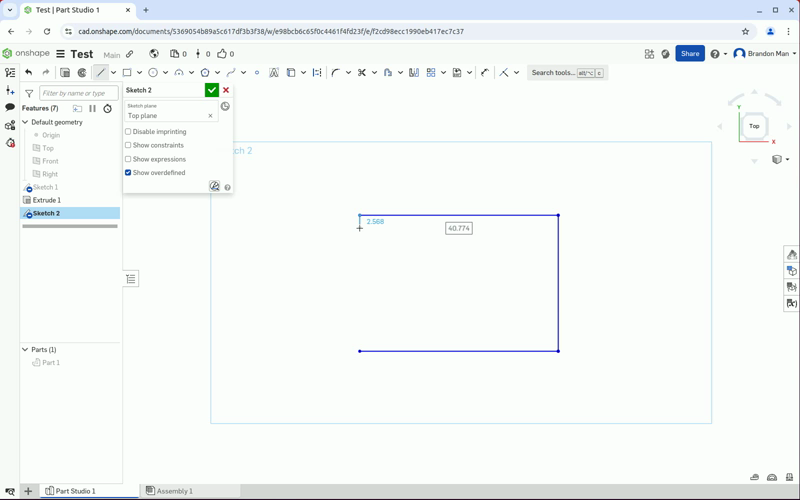
click(359, 227)
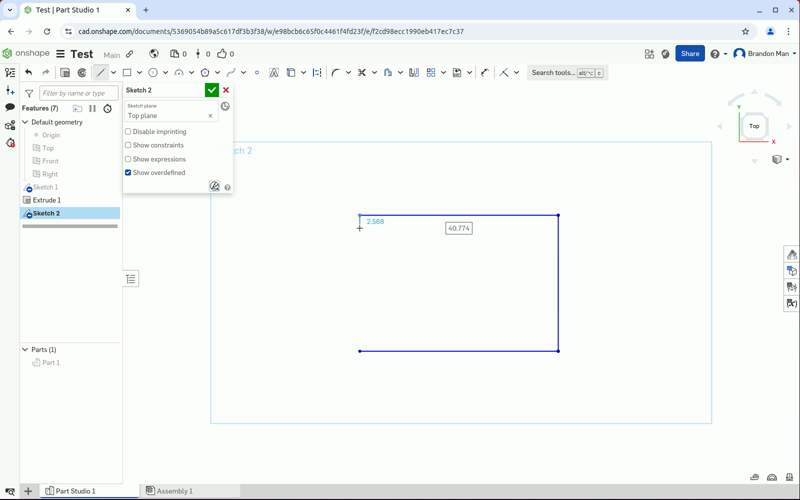
key_up(shift)
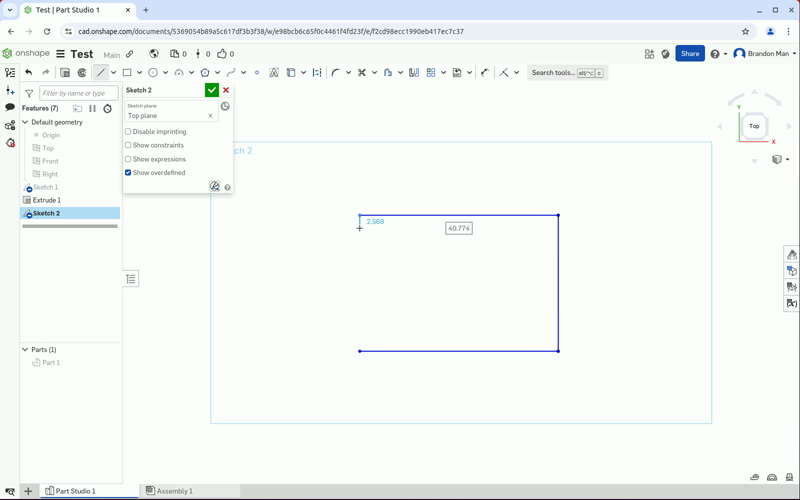
key_down(shift)
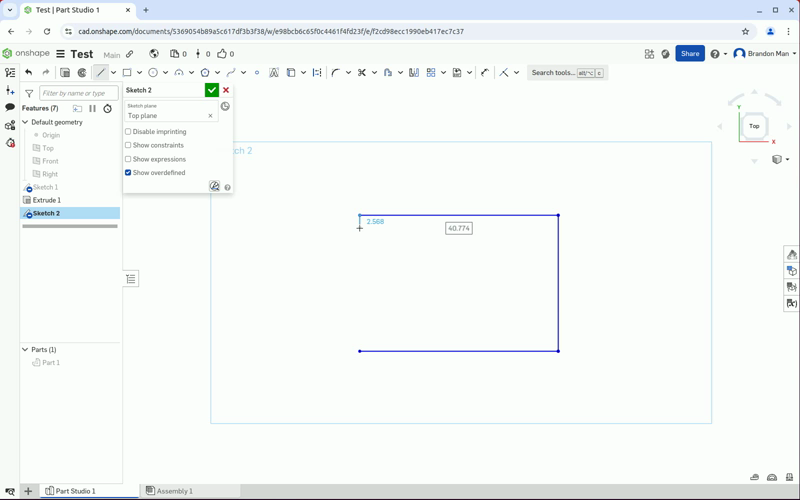
mouse_move(547, 227)
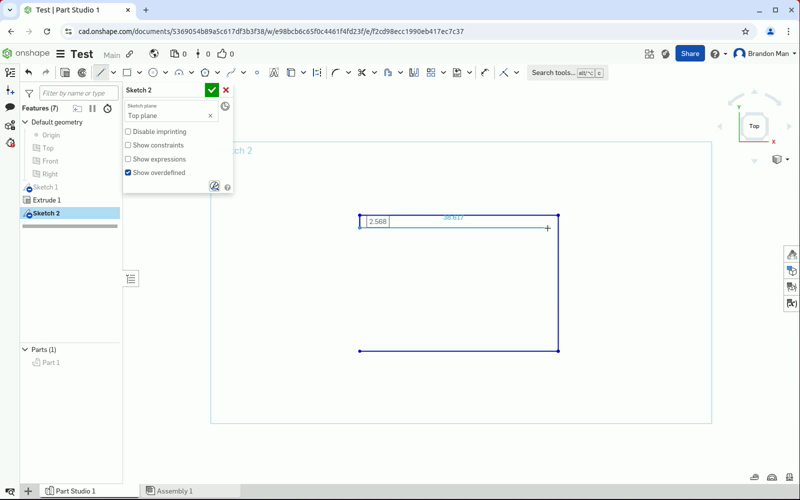
click(547, 227)
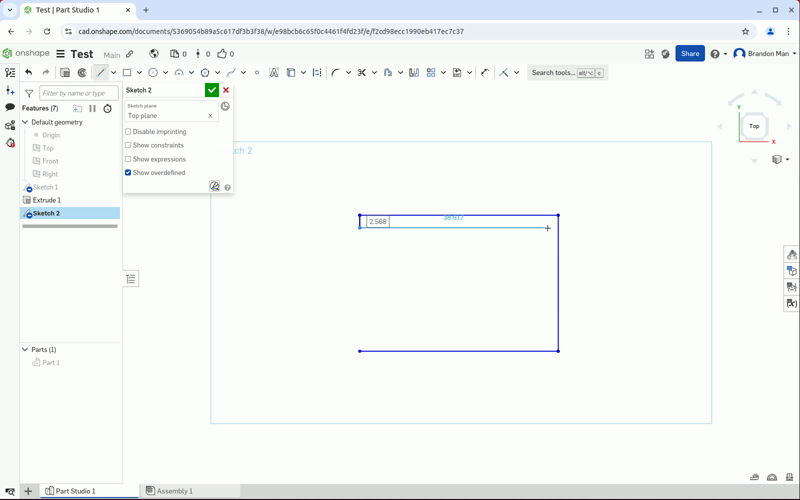
key_up(shift)
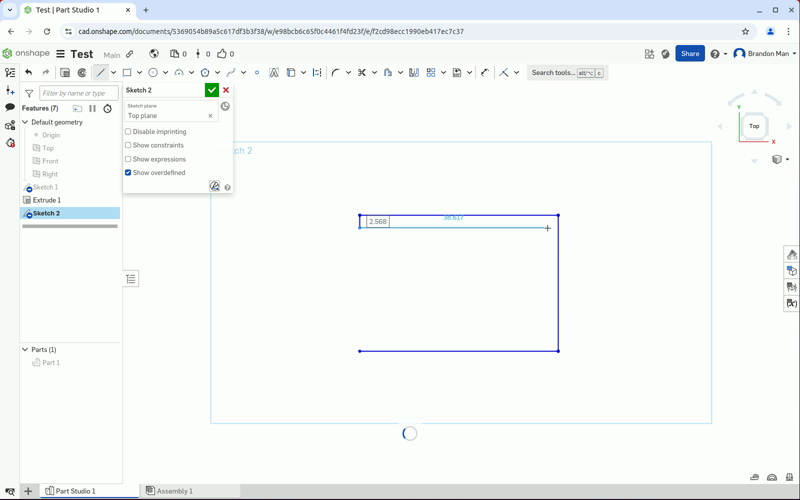
key_down(shift)
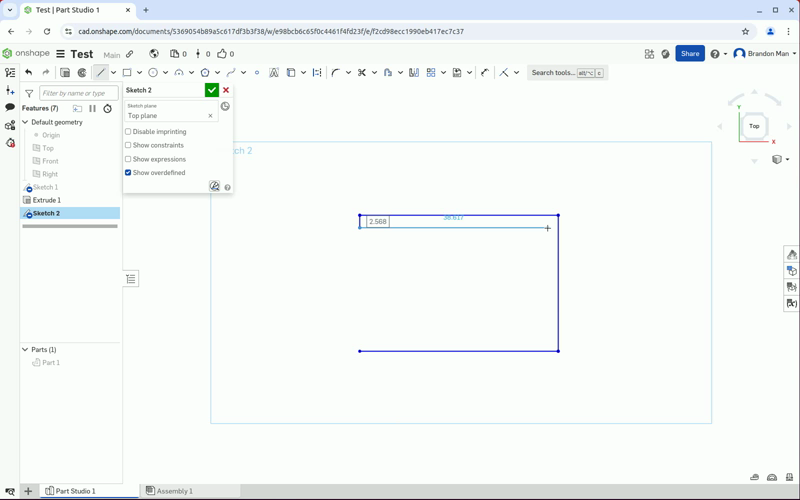
mouse_move(547, 340)
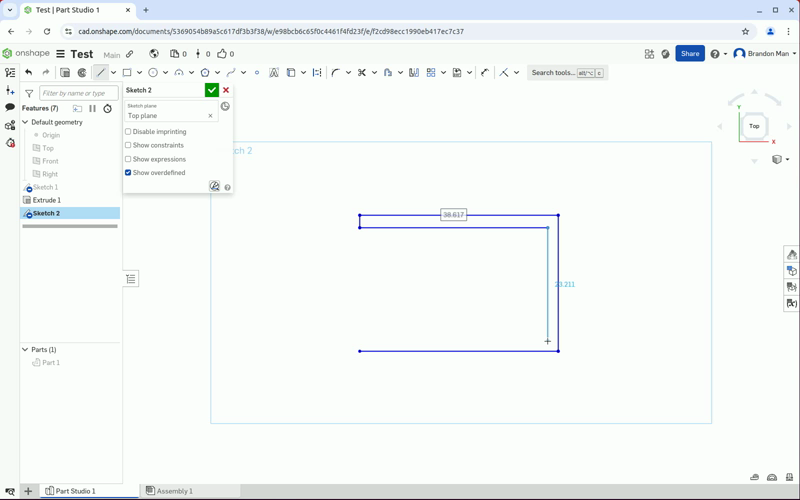
click(547, 340)
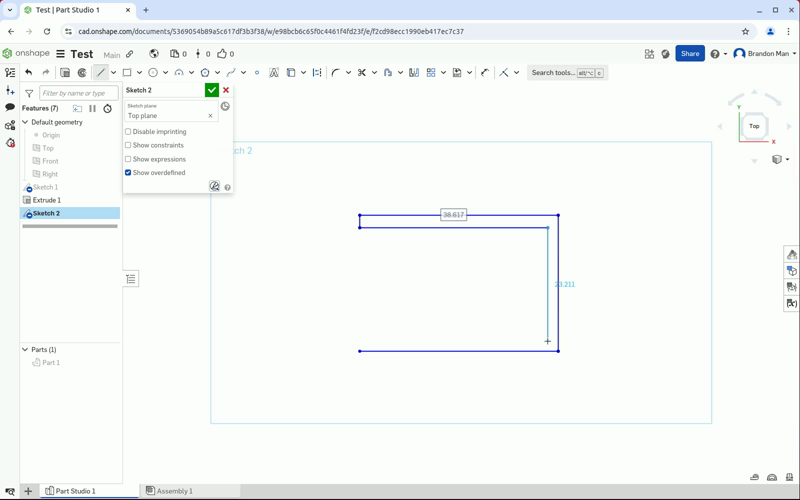
key_up(shift)
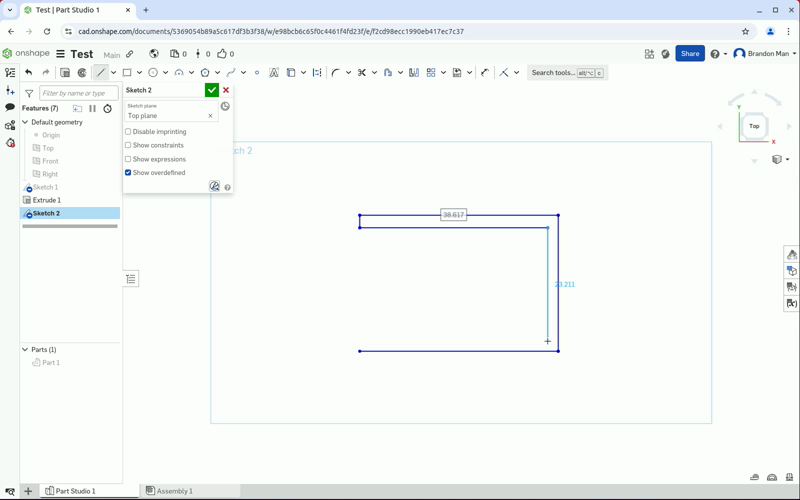
key_down(shift)
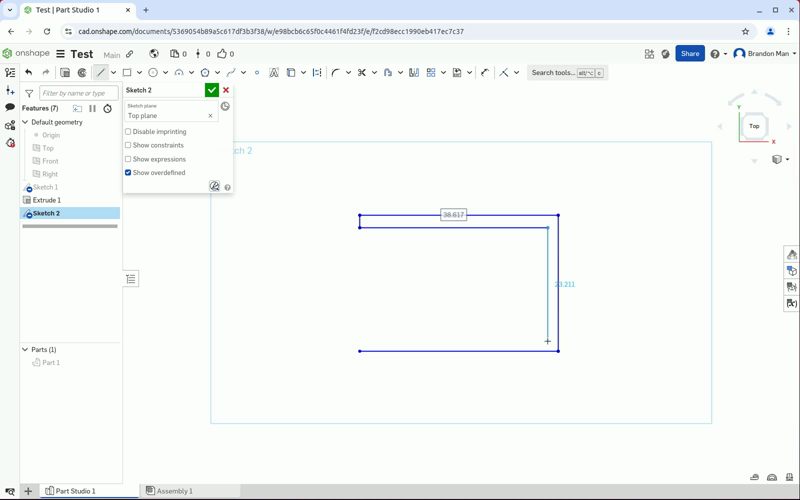
mouse_move(359, 340)
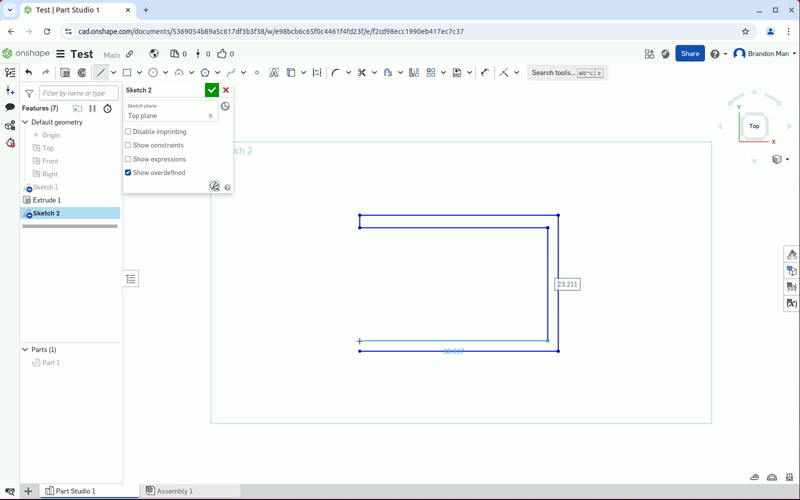
click(359, 340)
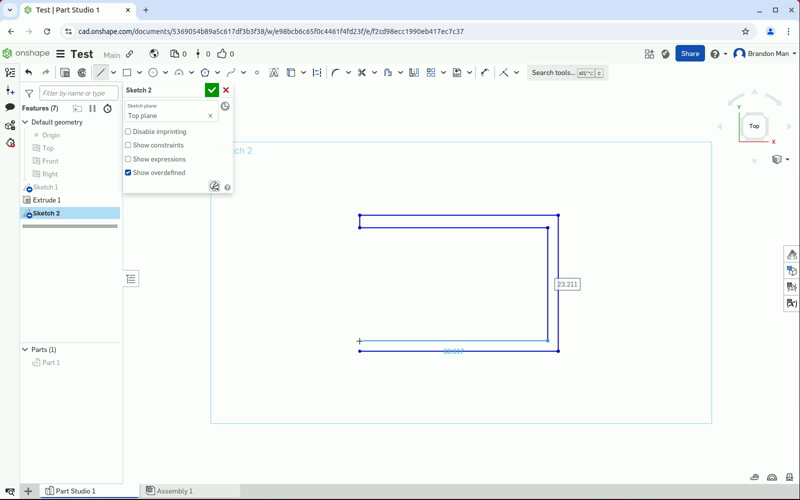
key_up(shift)
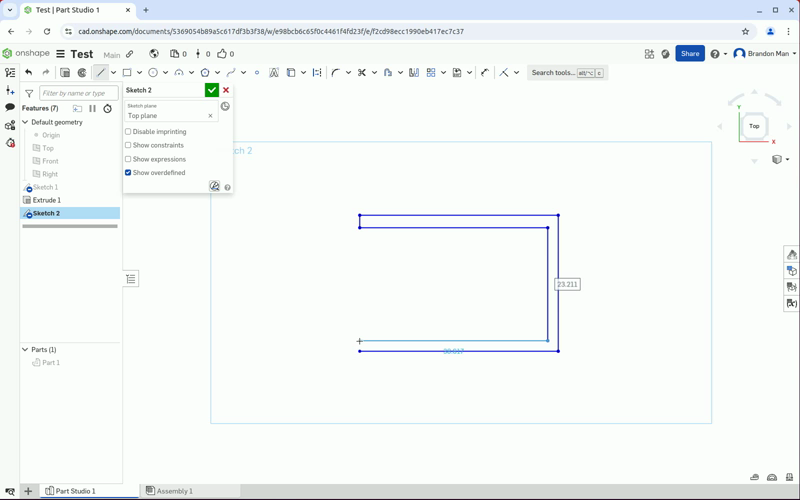
mouse_move(389, 340)
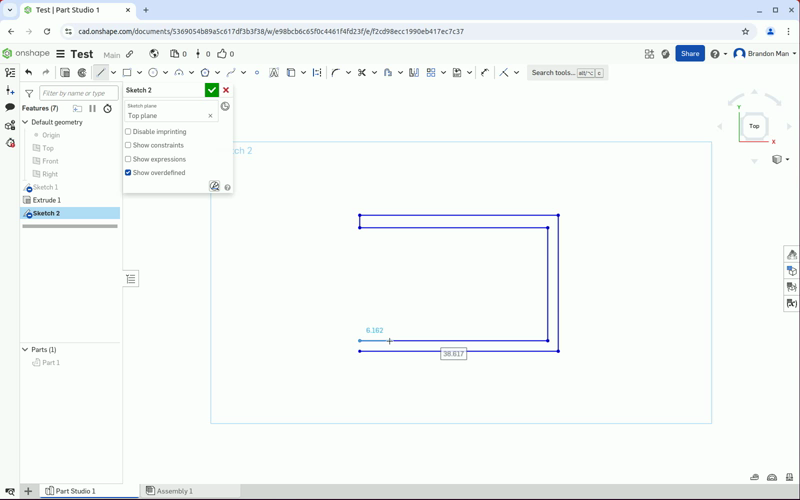
key_down(shift)
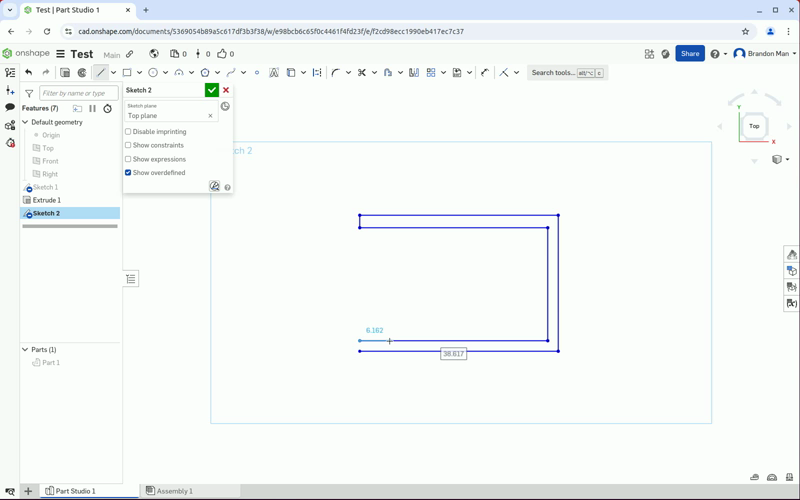
mouse_move(359, 351)
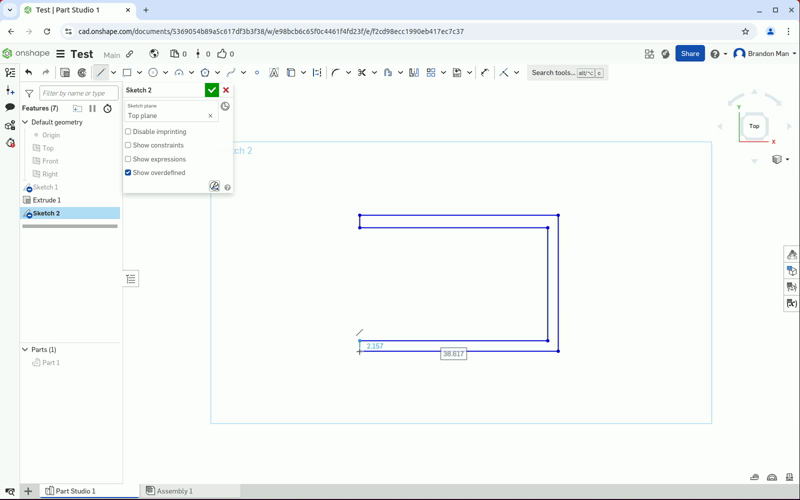
key_up(shift)
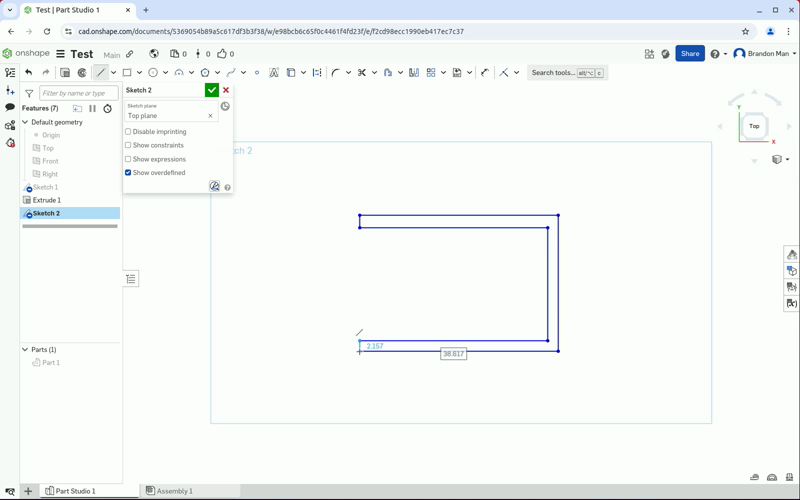
click(359, 351)
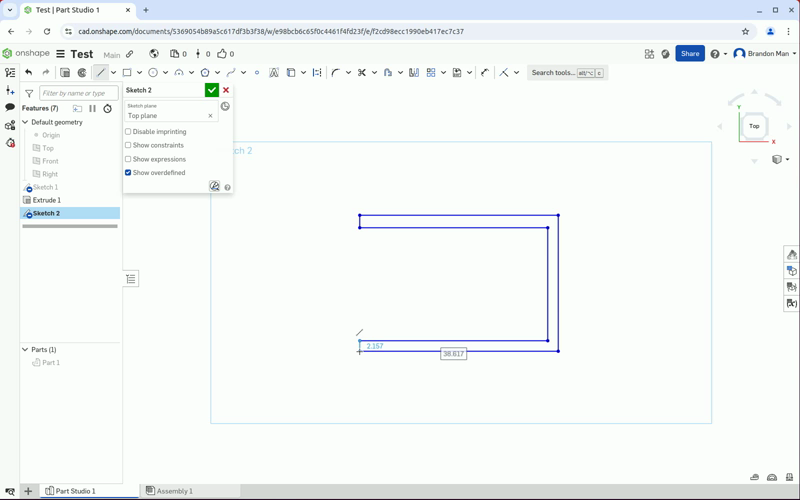
key(esc)
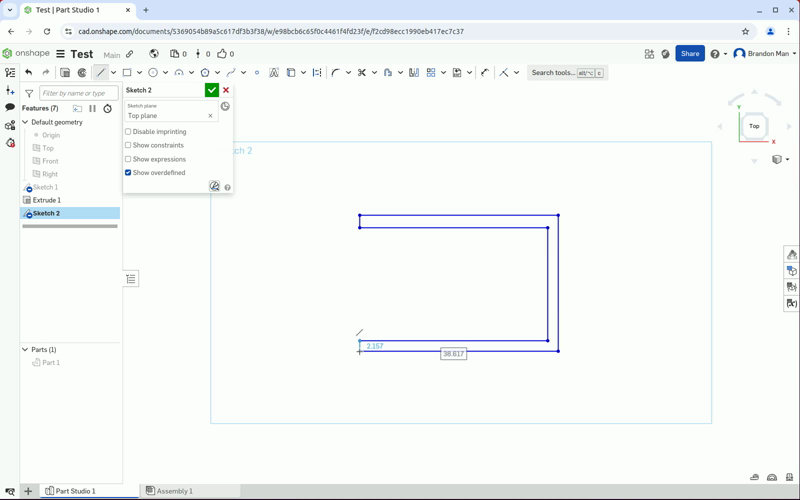
mouse_move(545, 222)
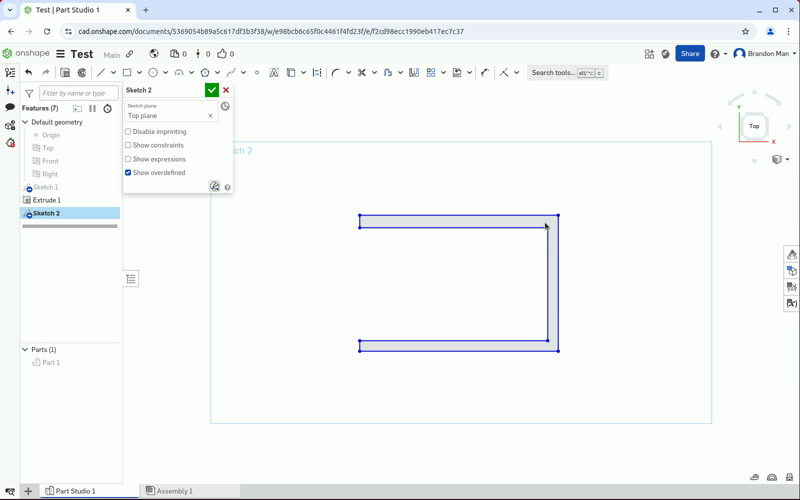
click(545, 222)
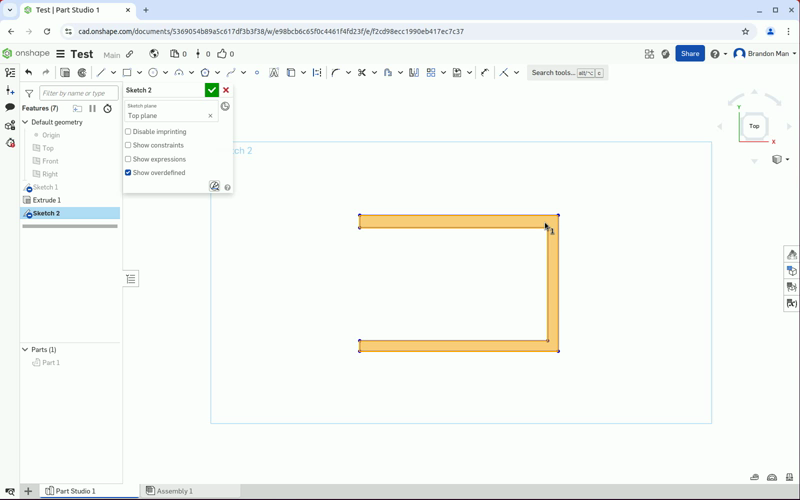
mouse_move(73, 352)
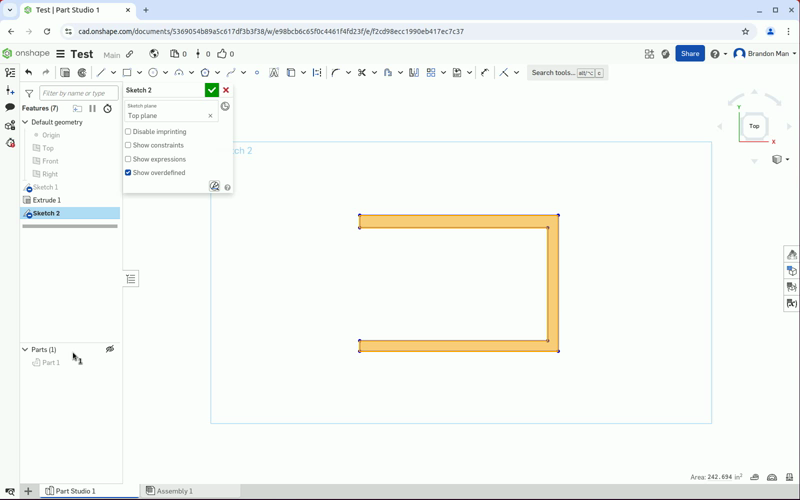
key(shift+y)
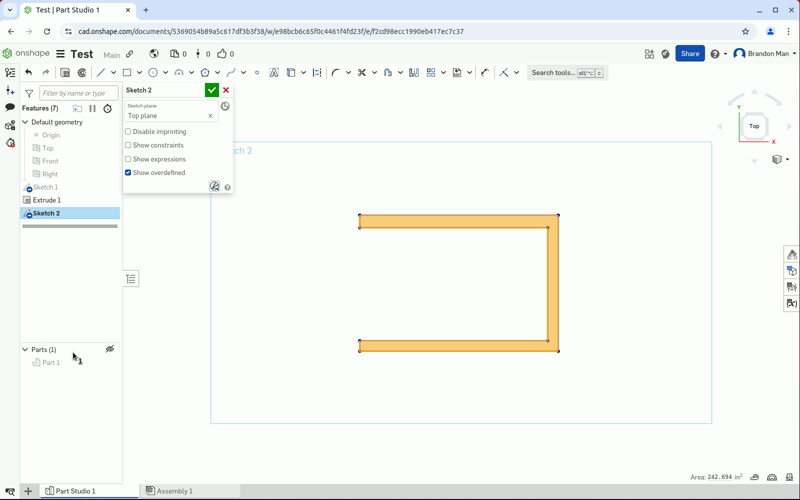
key(shift+e)
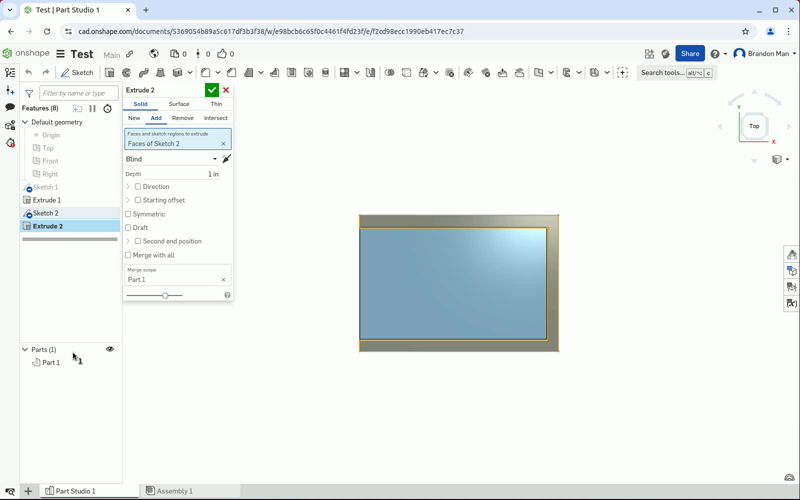
mouse_move(143, 106)
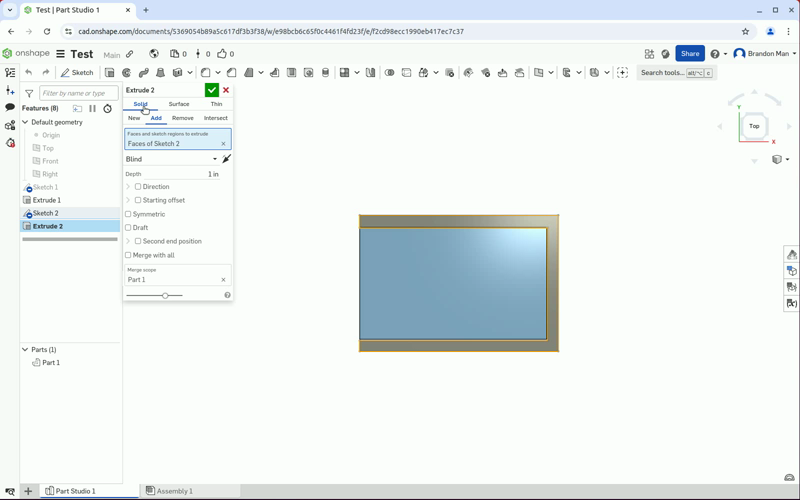
click(143, 106)
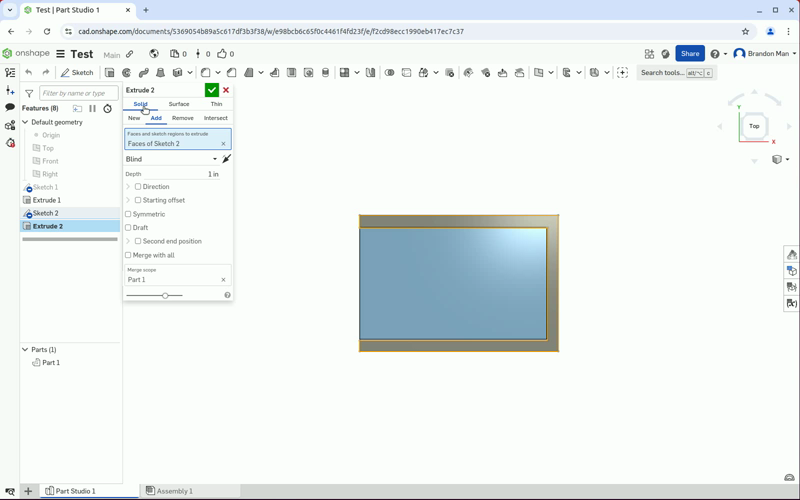
mouse_move(137, 120)
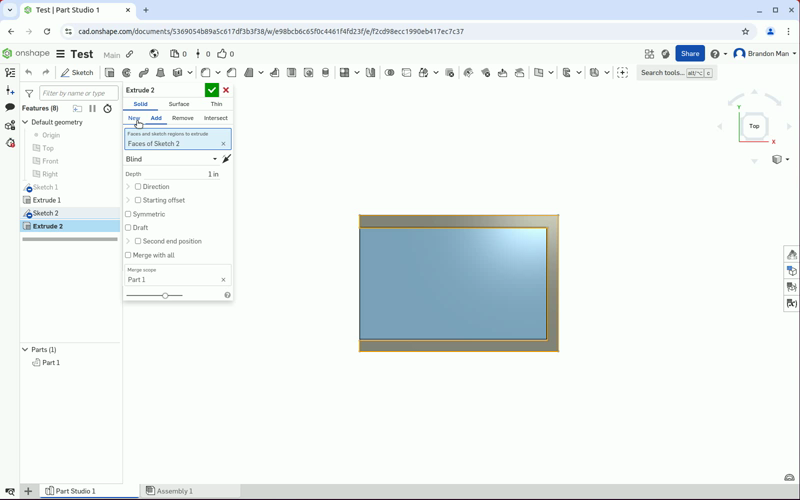
click(137, 120)
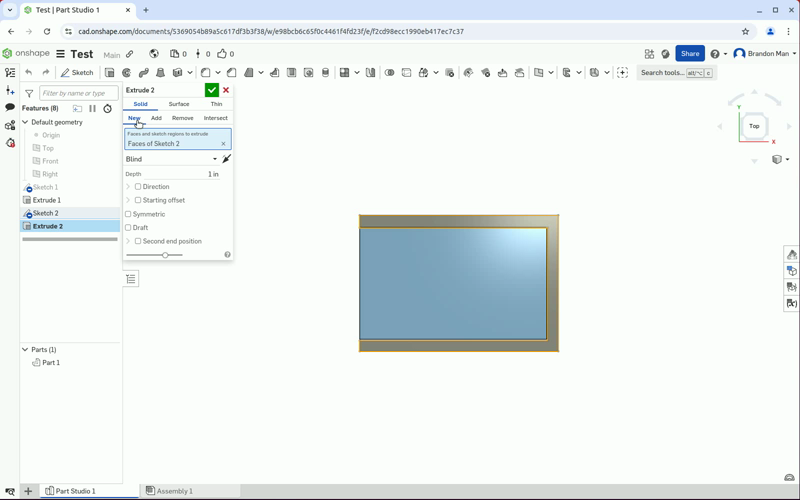
key(tab, 4)
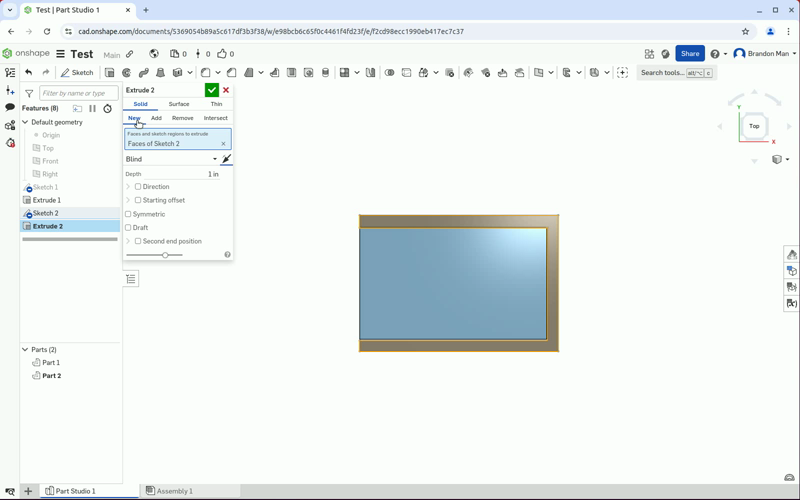
text(4.574)
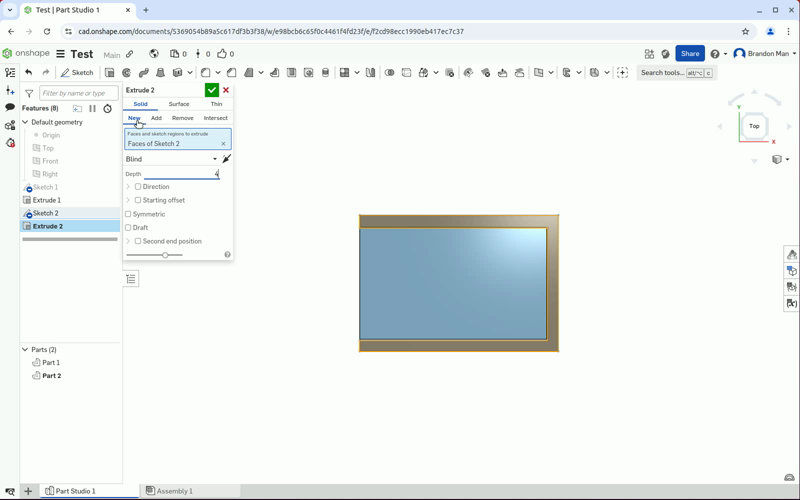
key(tab, 3)
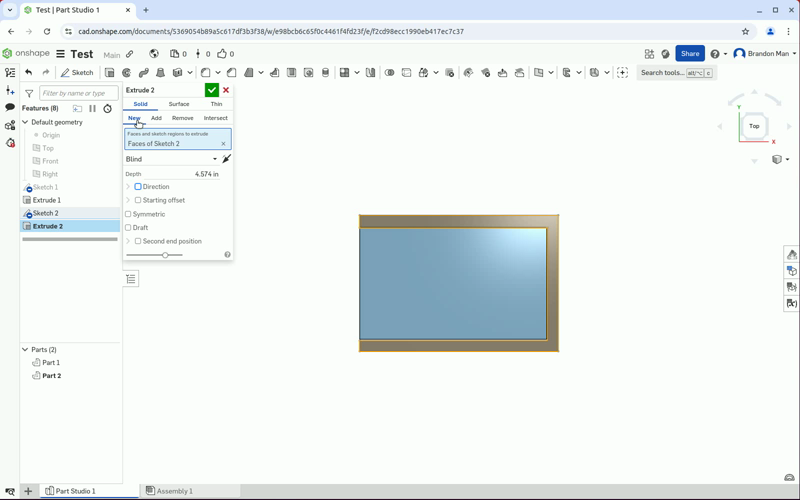
key(tab, 2)
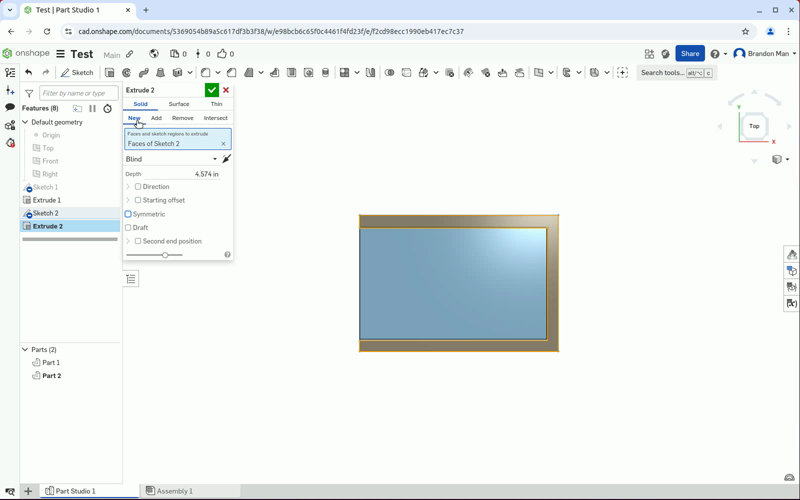
key(space)
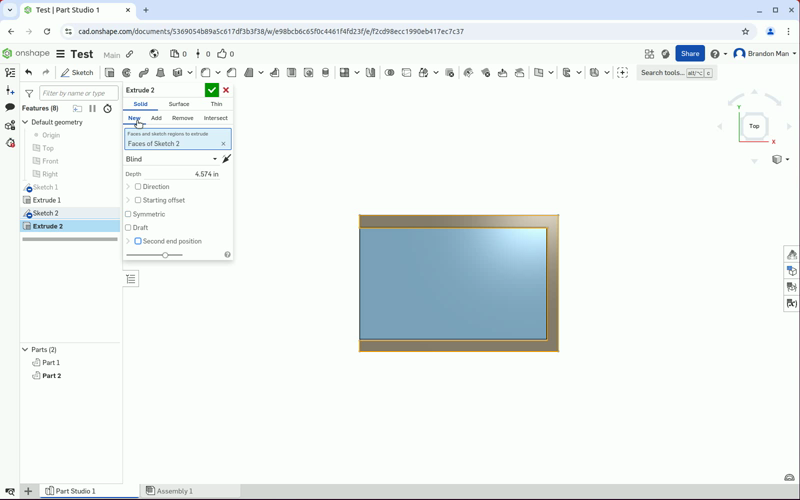
key(tab, 3)
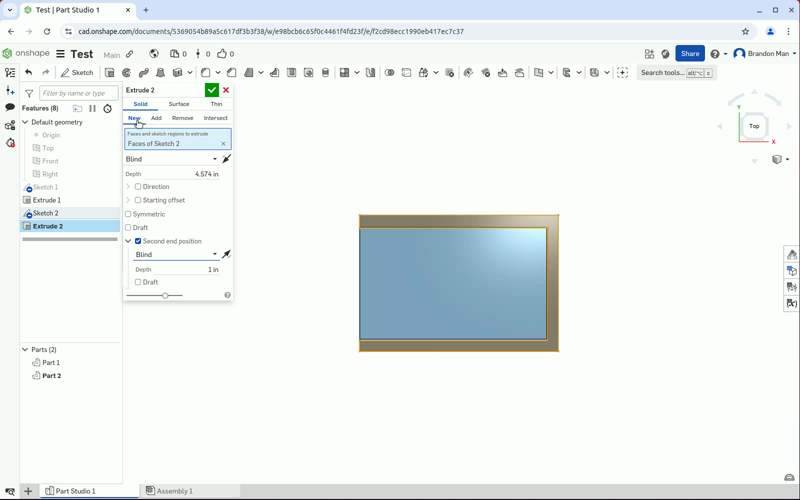
text(2.648)
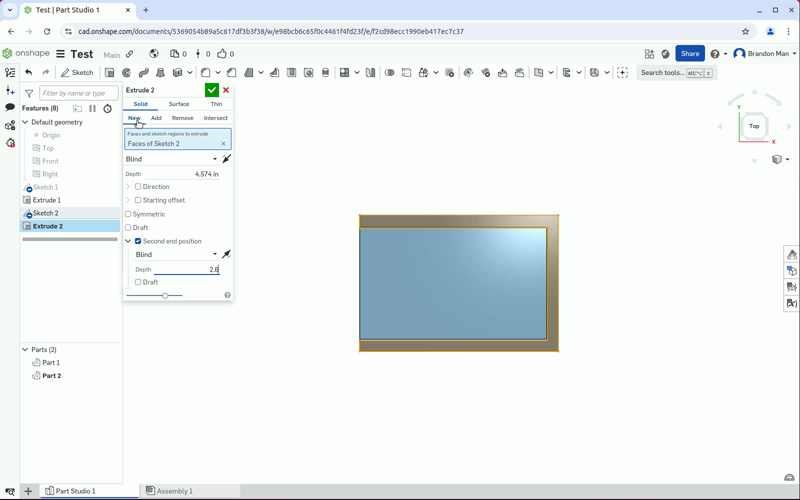
key(enter)
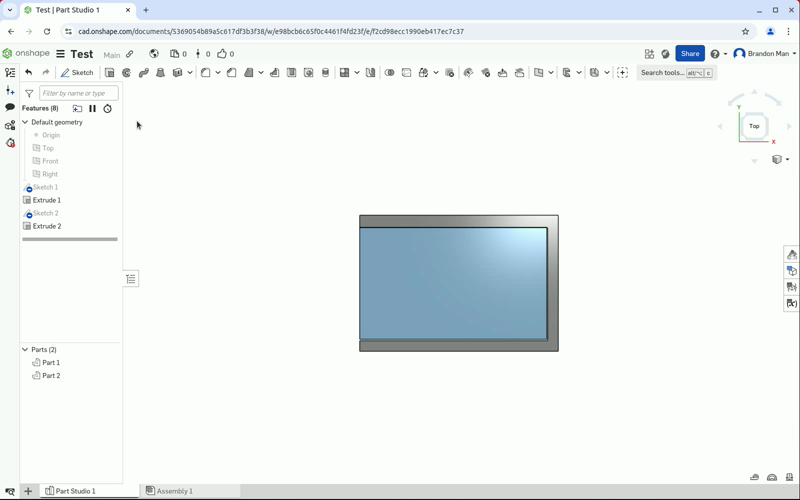
key(shift+h)
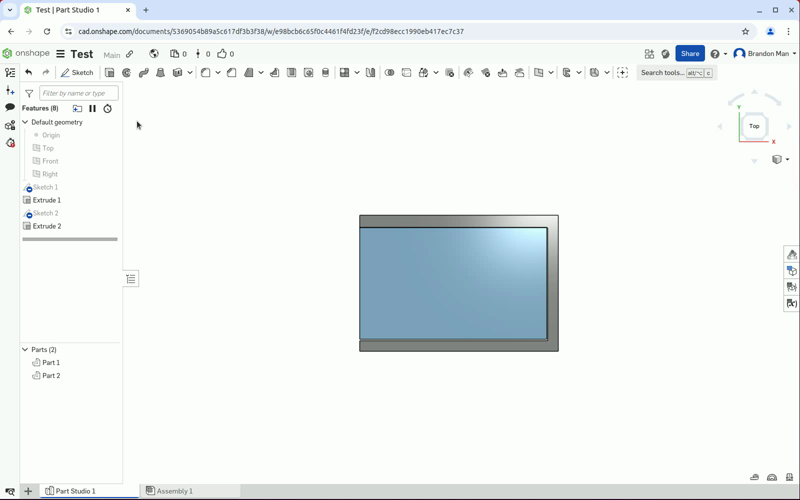
key(shift+h)
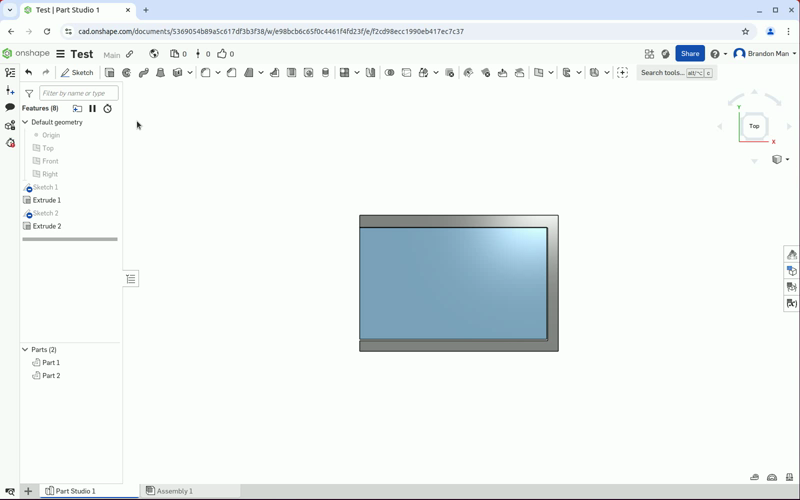
key(shift+7)
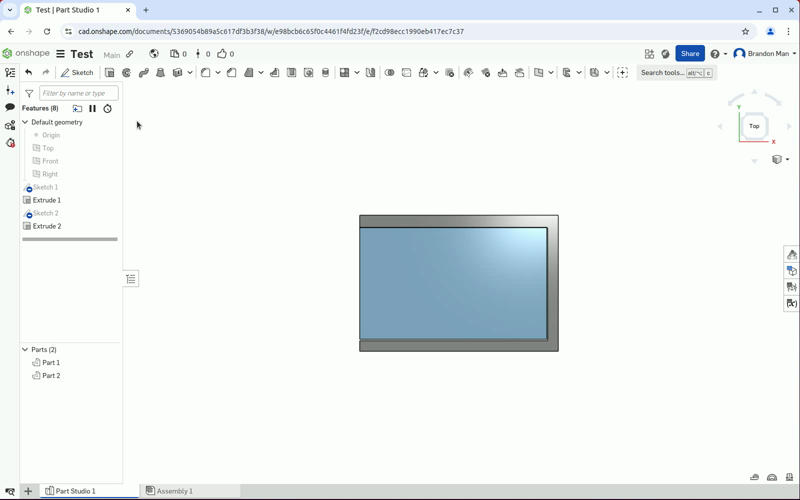
key(up, 3)
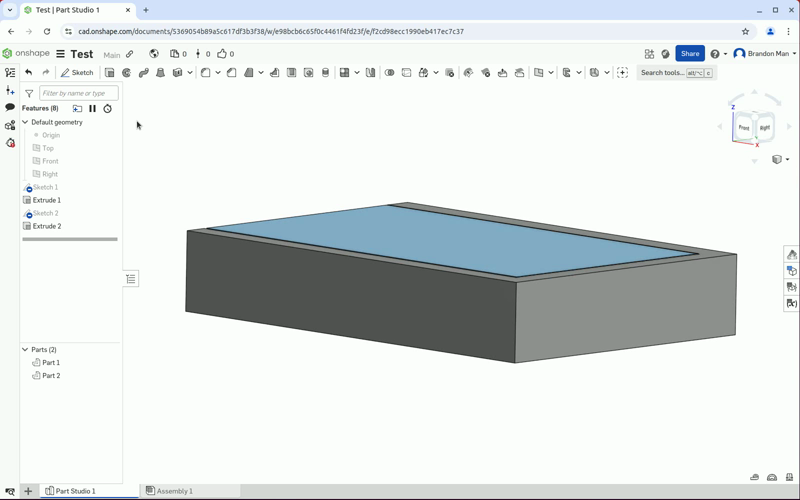
key(left, 3)
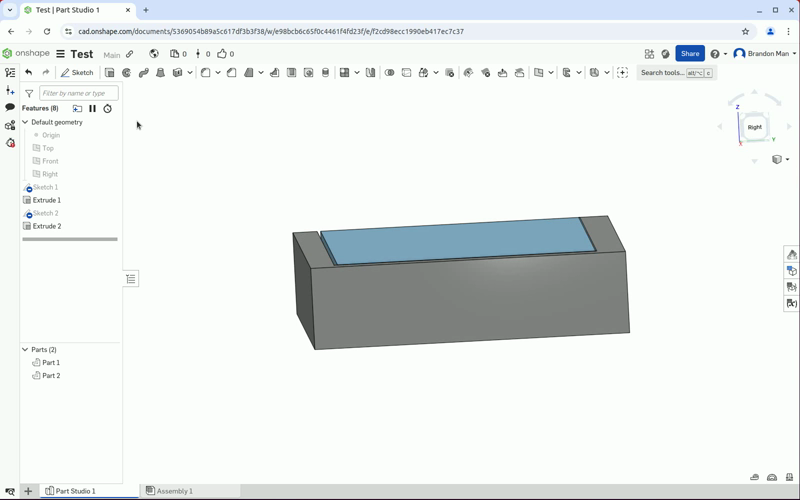
key(right, 3)
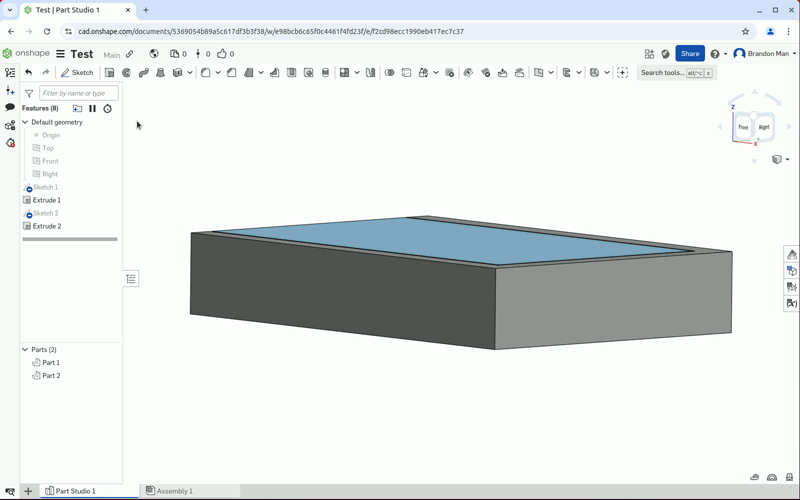
key(down, 3)
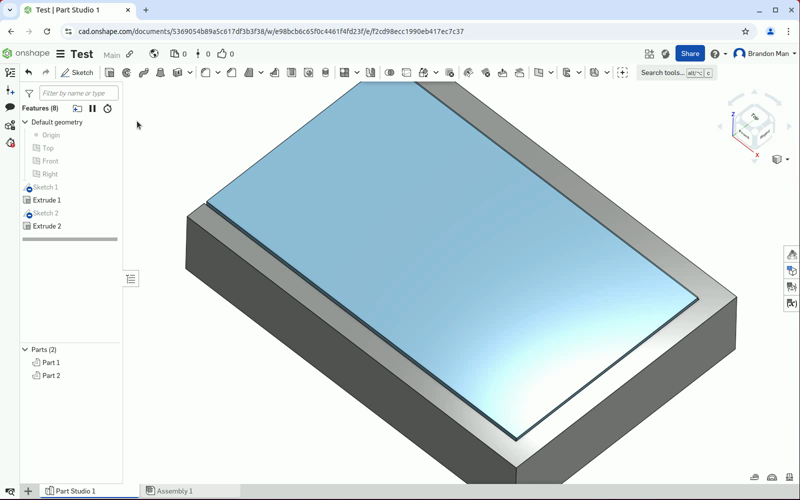
mouse_move(73, 189)
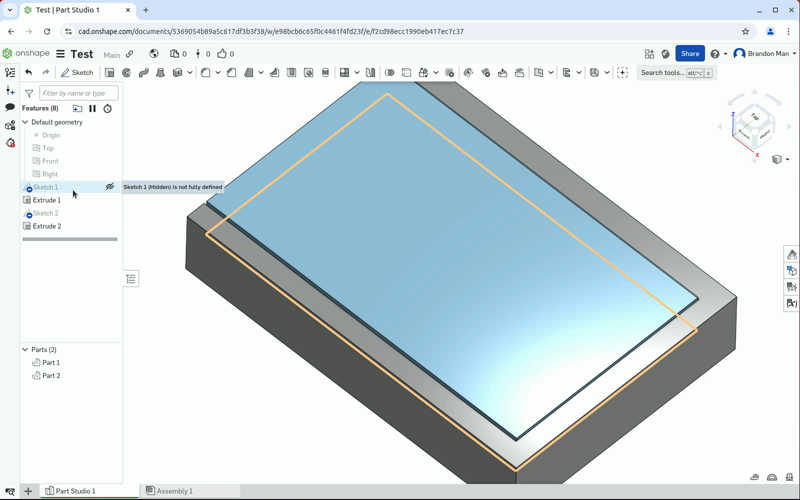
click(73, 189)